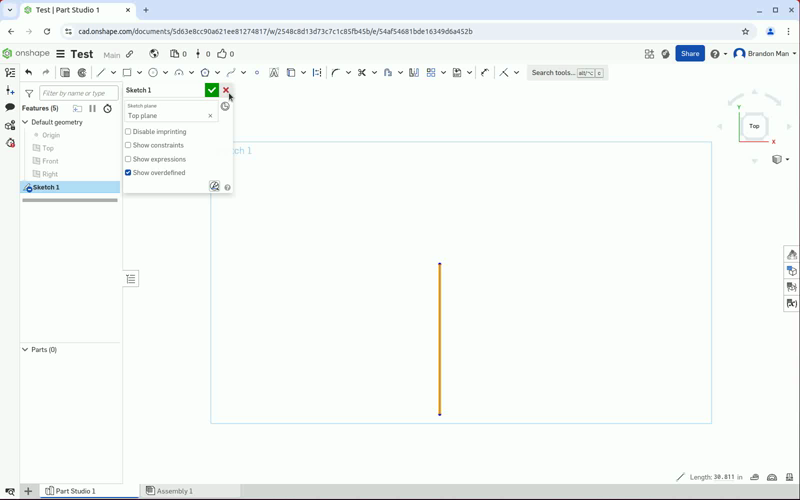
key(shift+h)
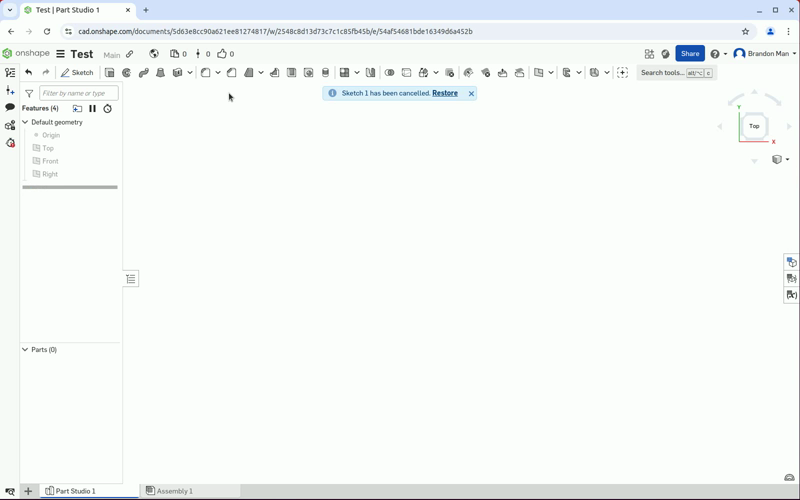
mouse_move(73, 352)
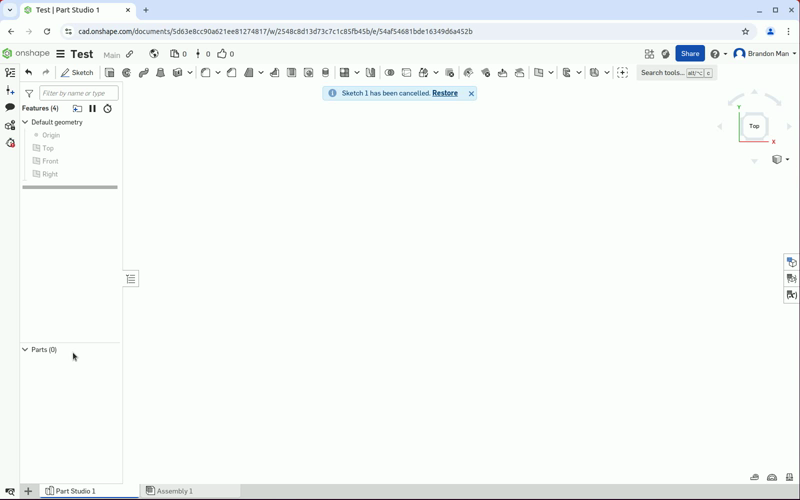
key(y)
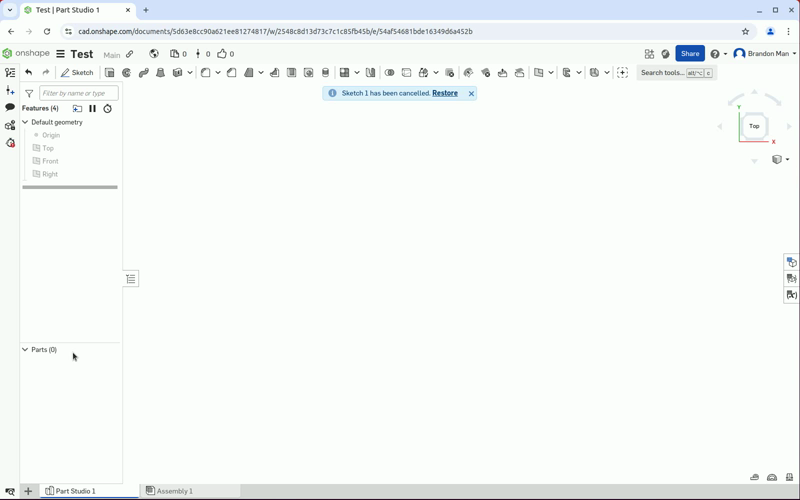
key(shift+p)
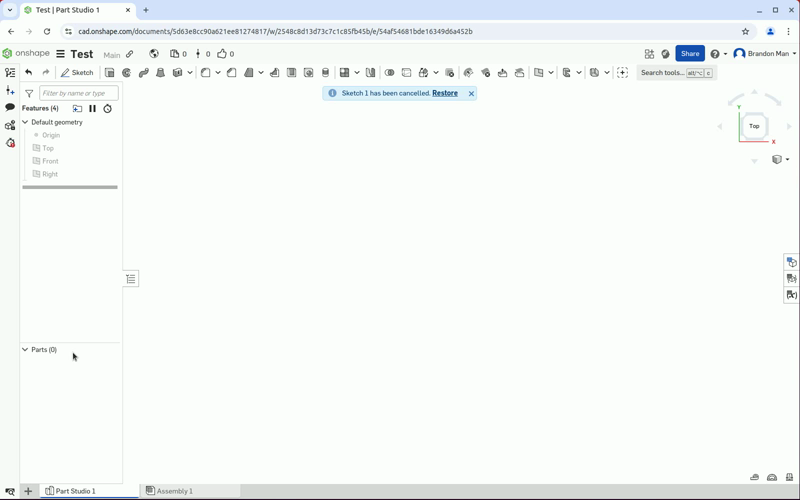
key(space)
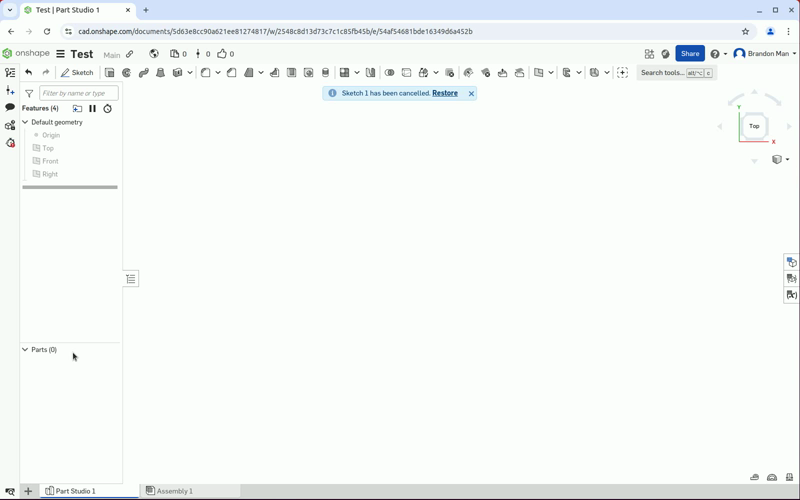
key_down(shift)
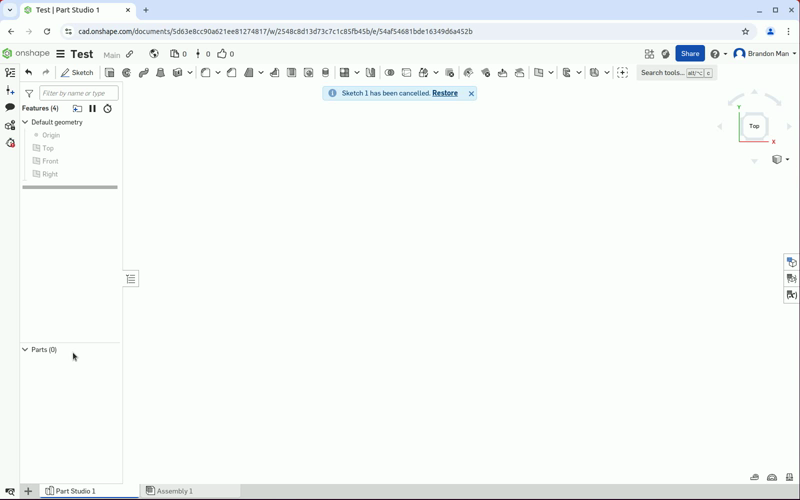
key(up)
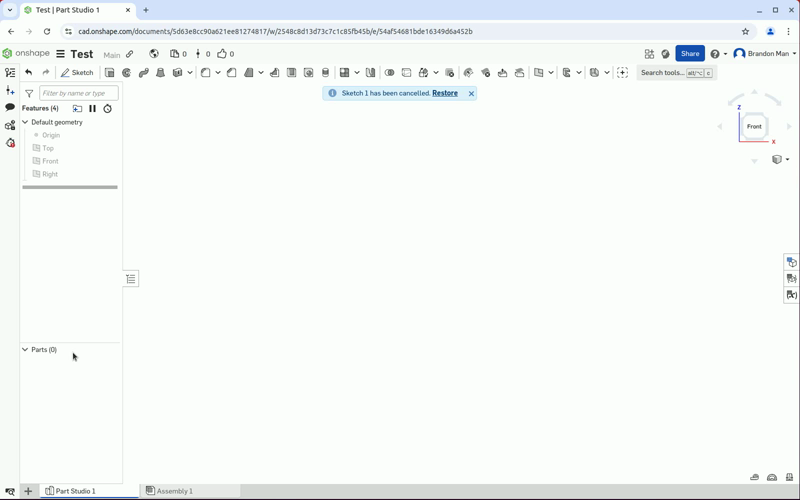
key_up(shift)
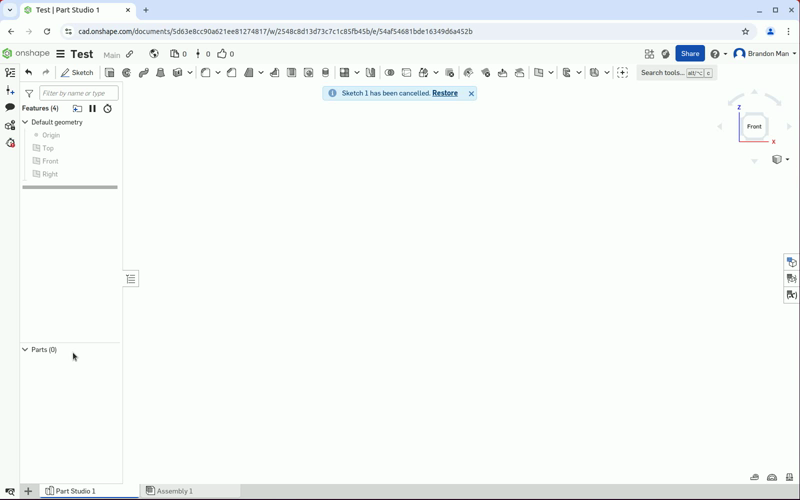
mouse_move(73, 352)
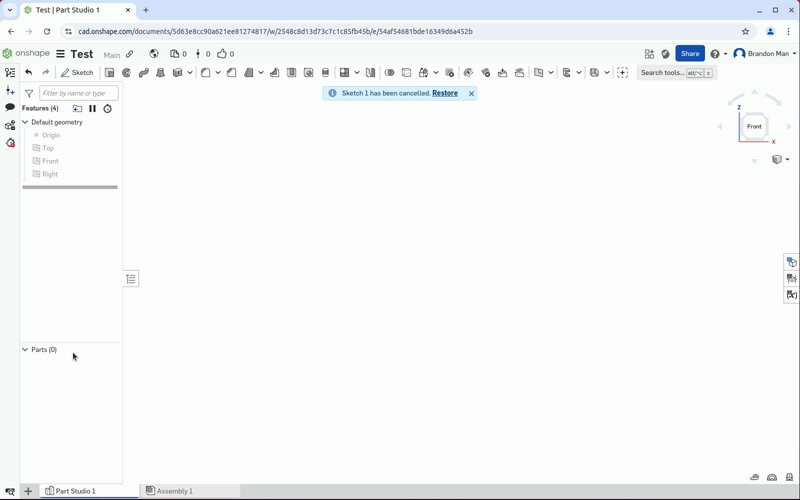
key(shift+y)
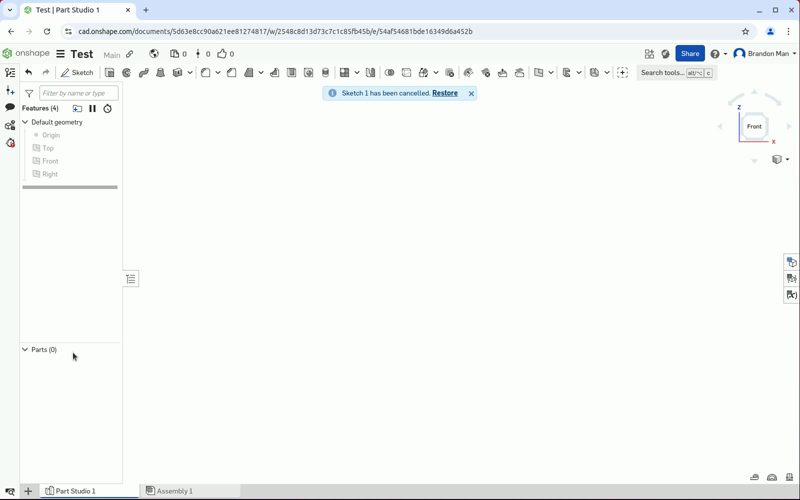
key(shift+s)
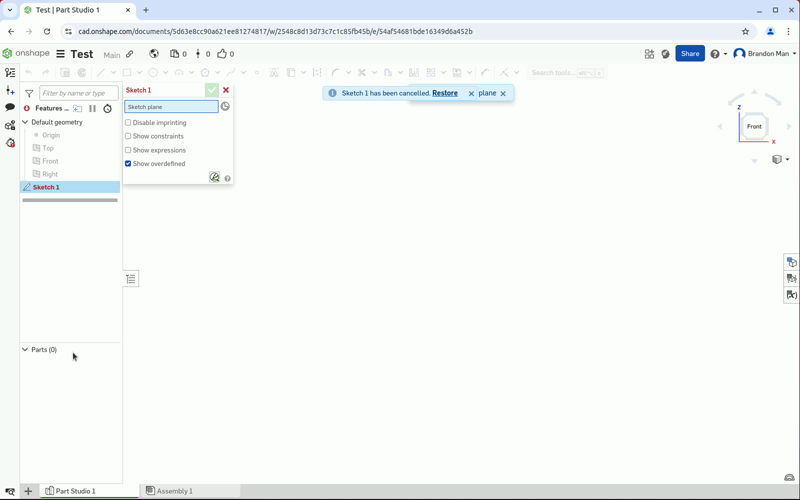
mouse_move(73, 163)
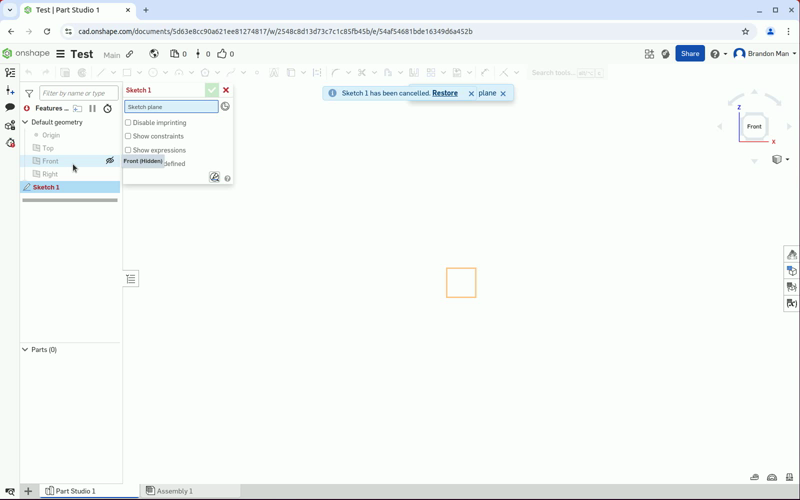
click(73, 163)
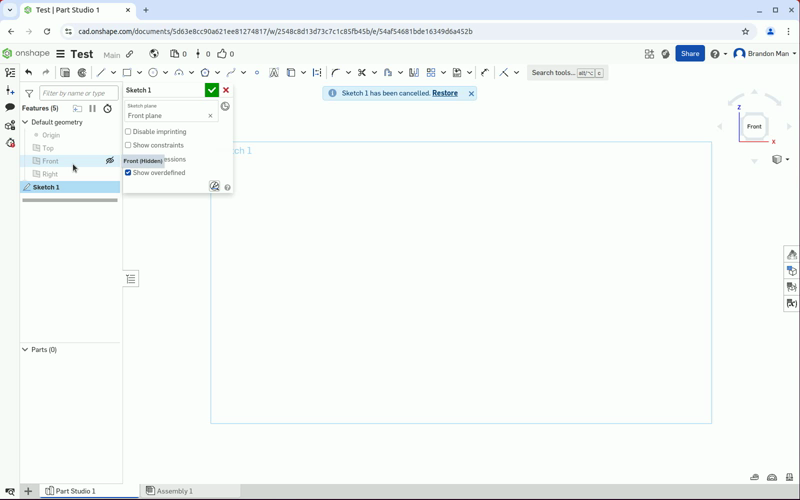
mouse_move(73, 352)
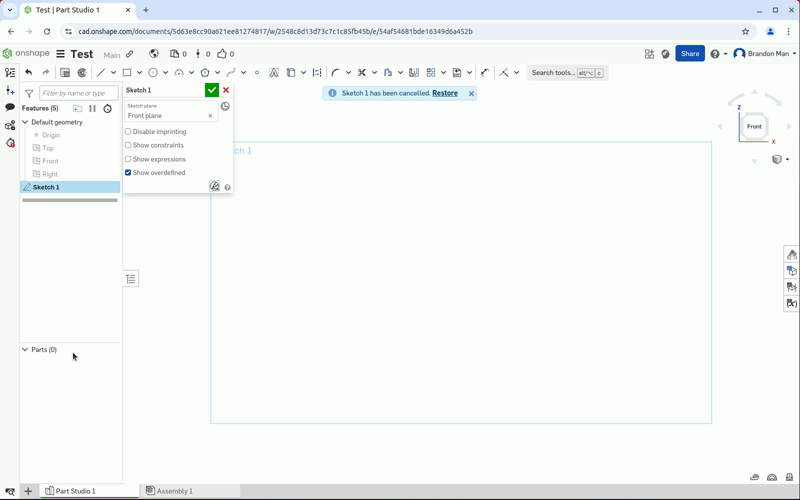
key(y)
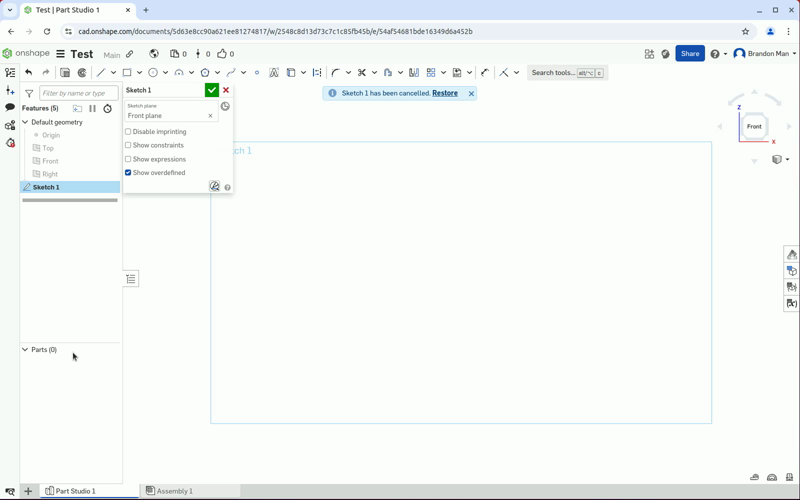
key(l)
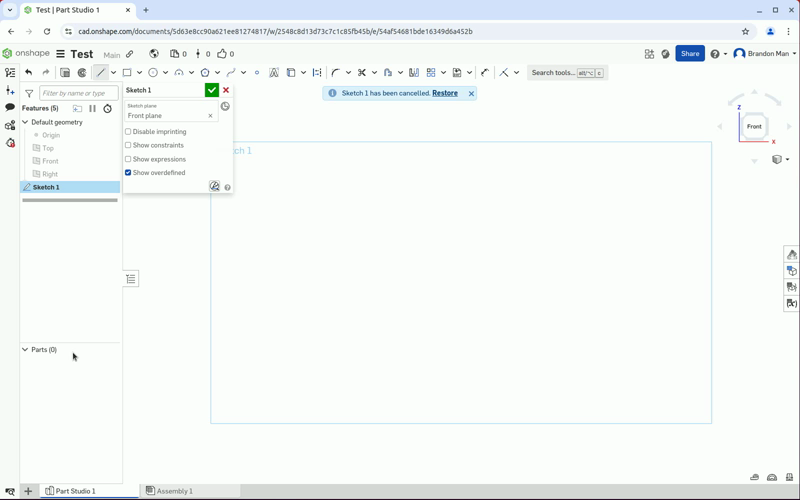
key_down(shift)
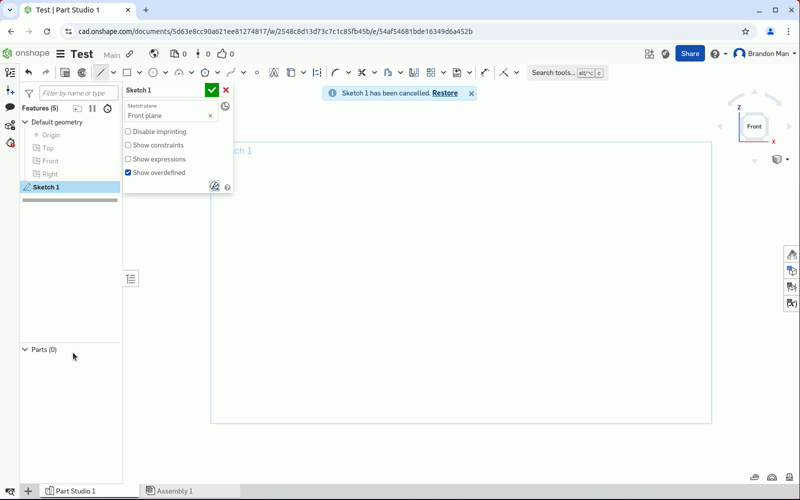
mouse_move(460, 282)
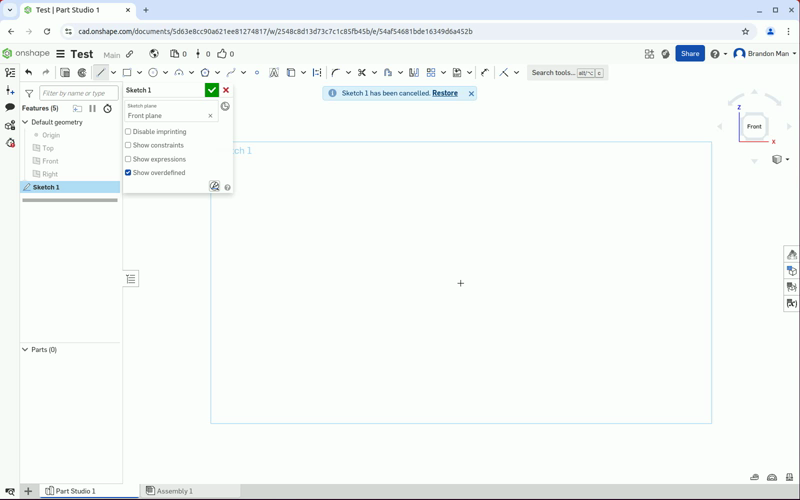
click(460, 282)
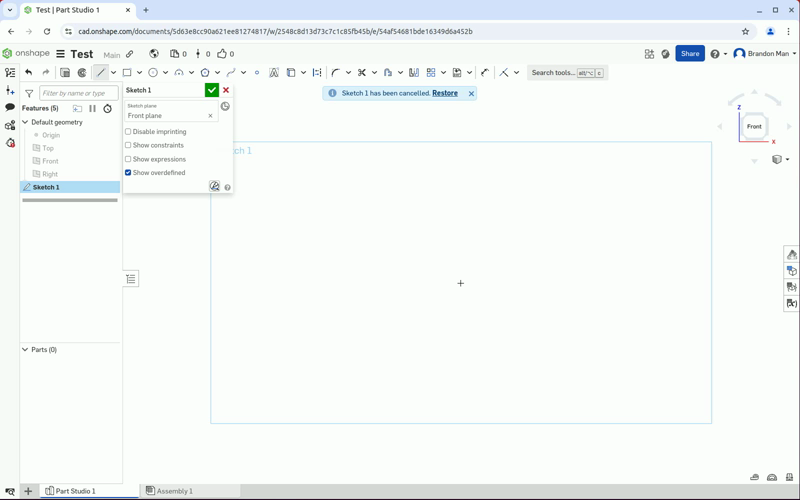
key_up(shift)
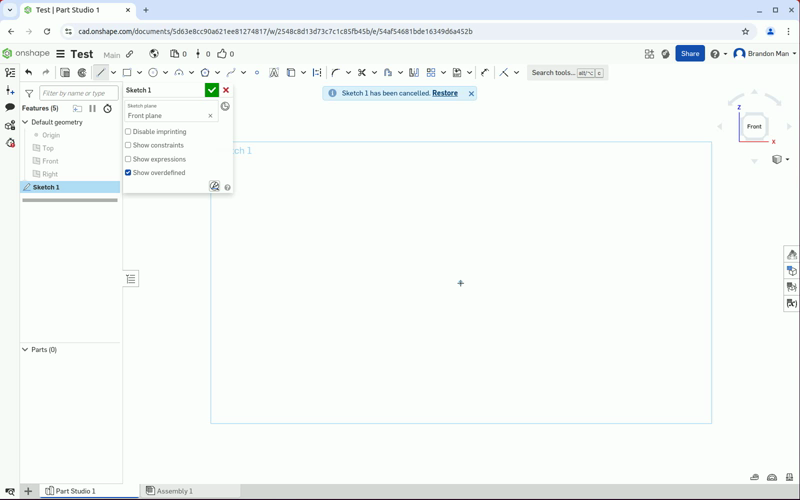
key_down(shift)
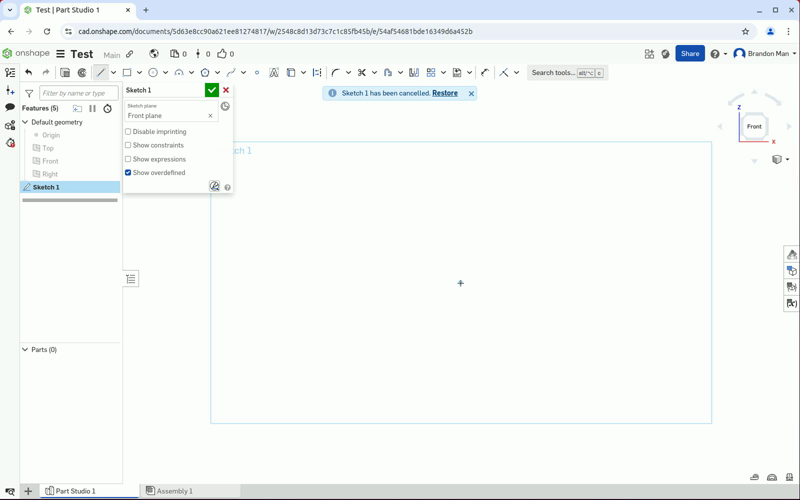
mouse_move(490, 282)
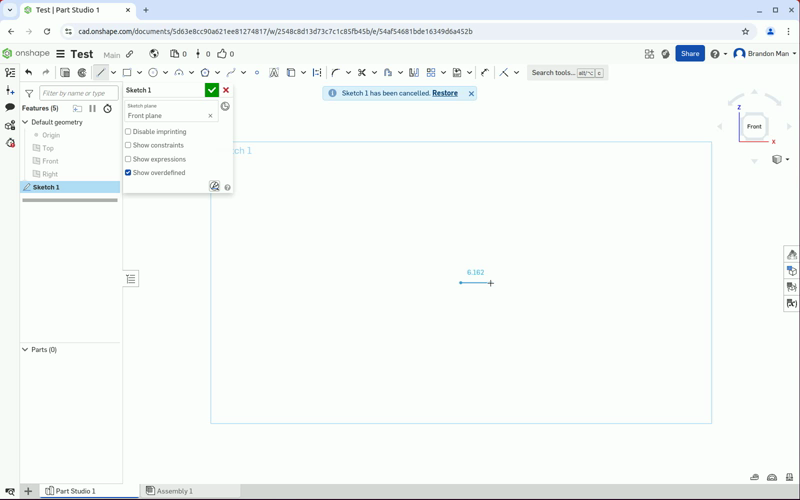
mouse_move(517, 282)
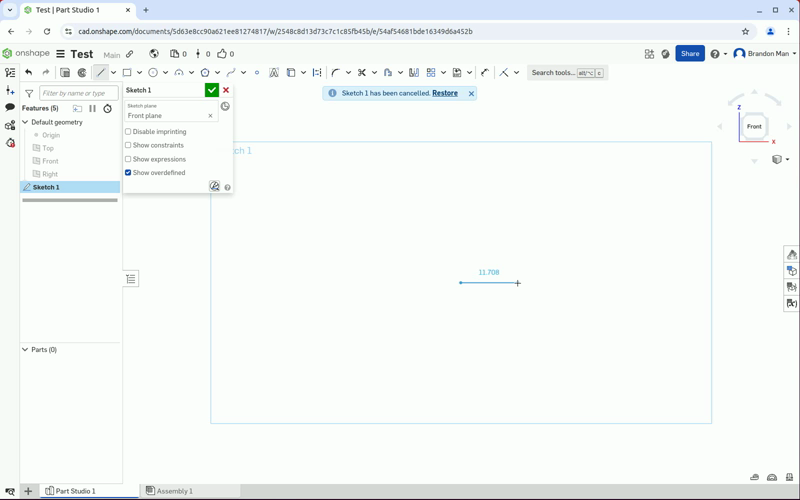
click(517, 282)
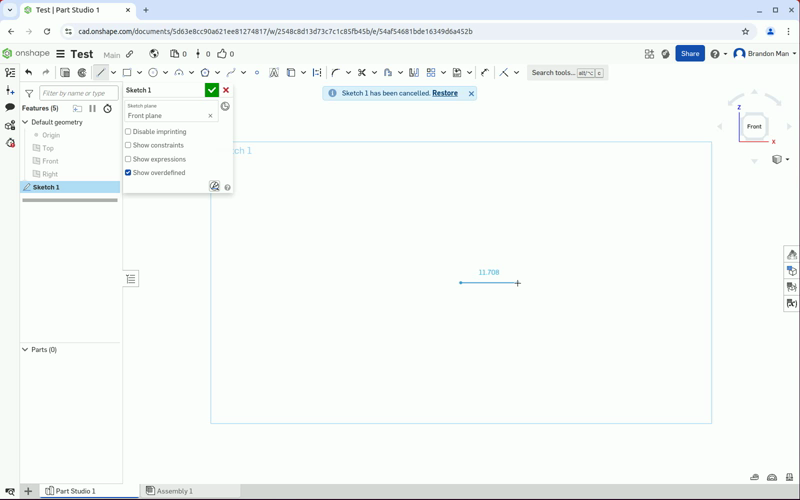
key_up(shift)
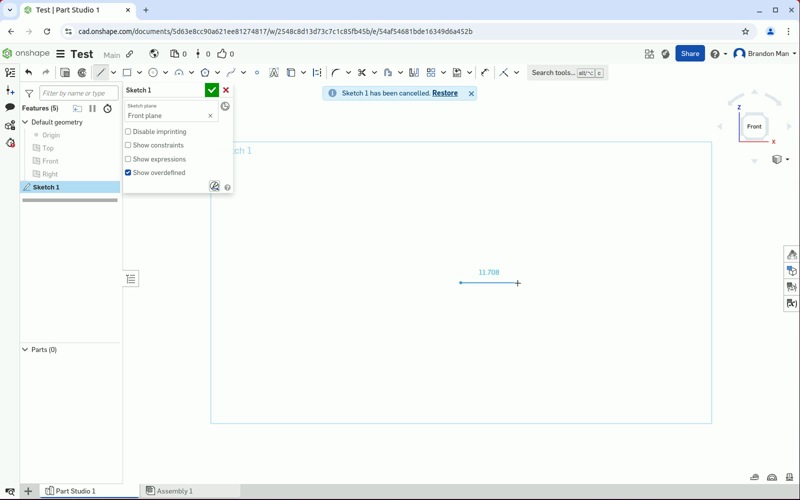
key_down(shift)
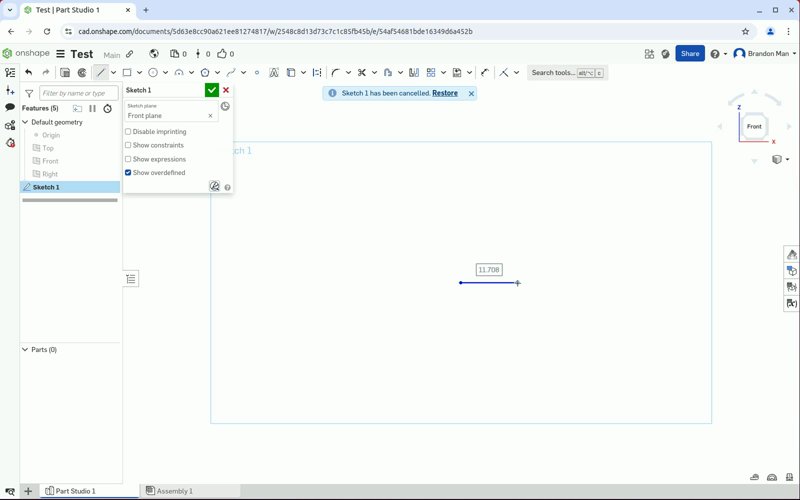
mouse_move(547, 282)
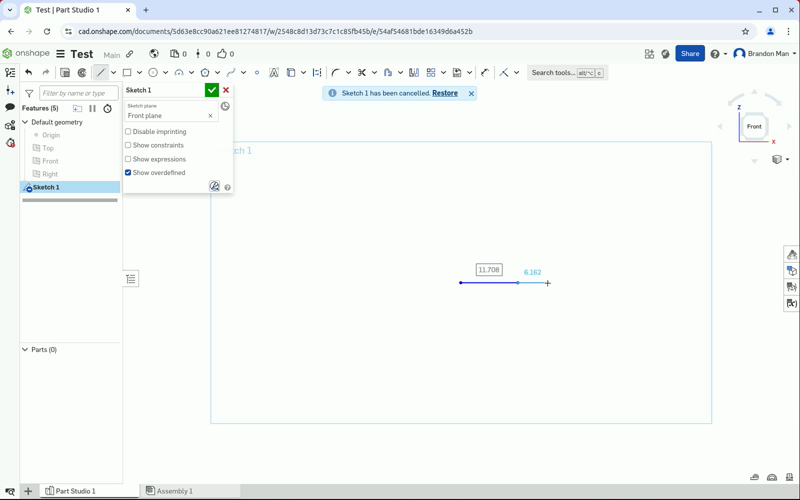
mouse_move(517, 245)
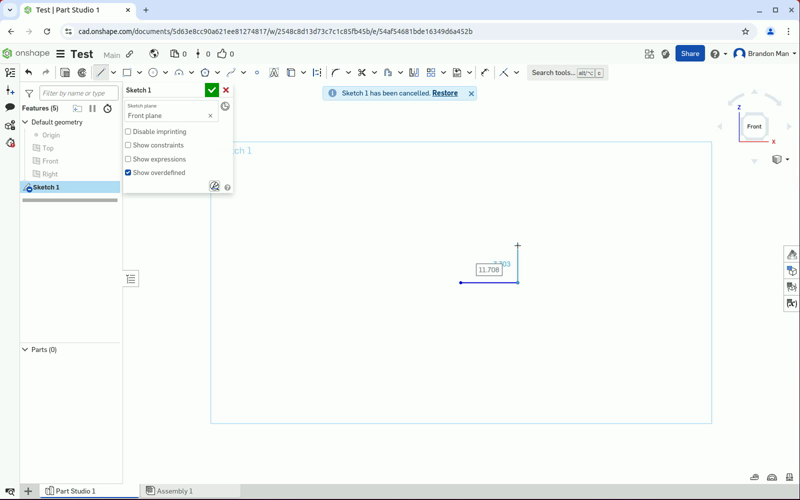
click(517, 245)
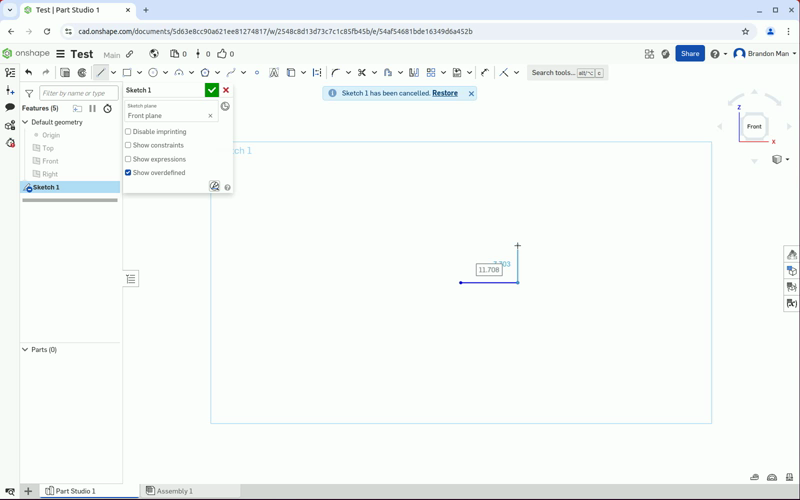
key_up(shift)
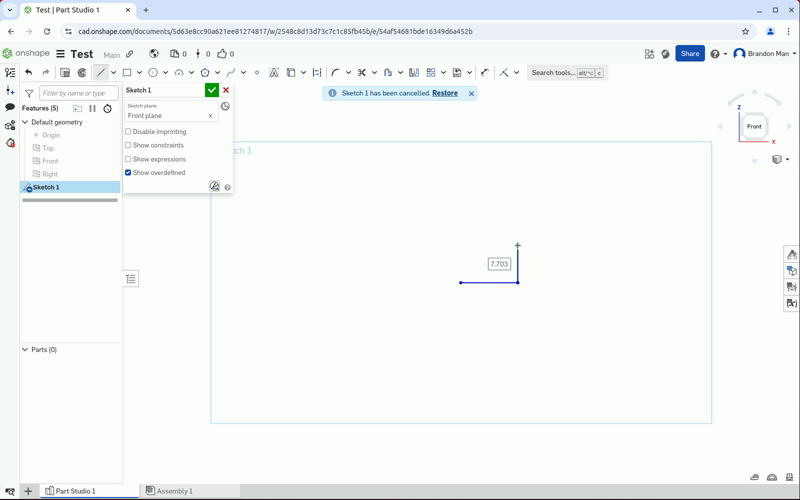
key_down(shift)
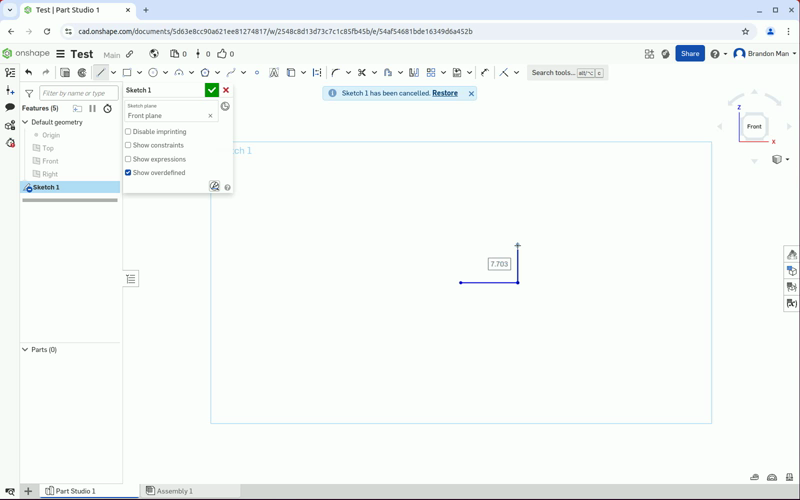
mouse_move(547, 245)
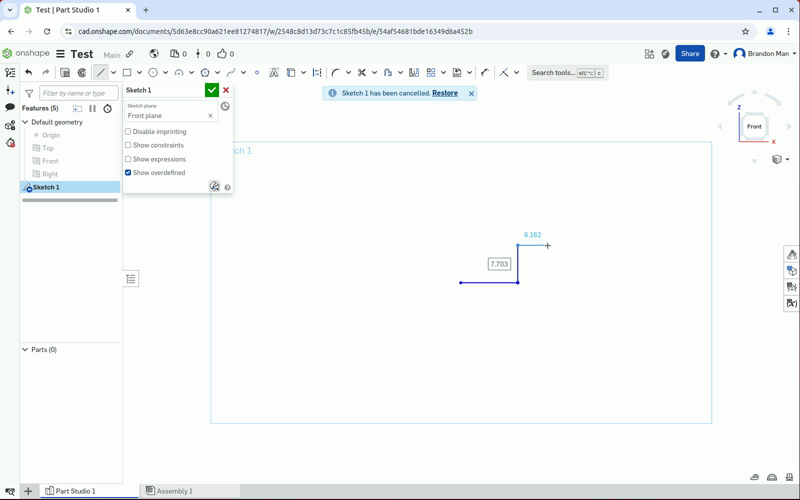
mouse_move(480, 245)
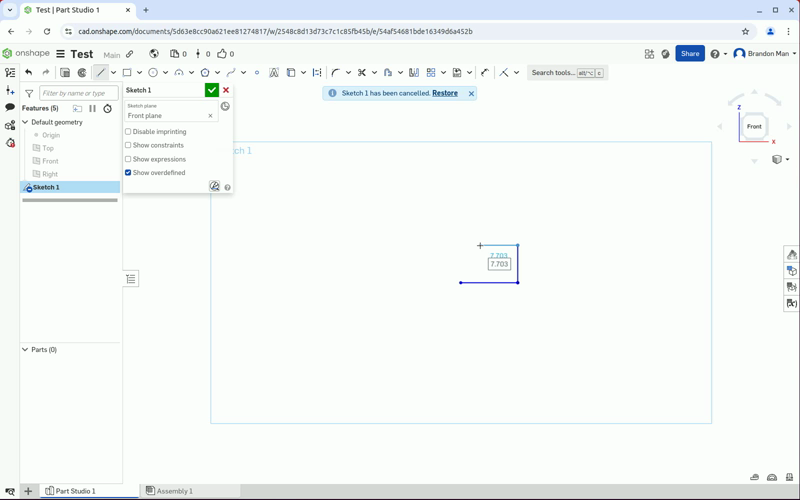
click(480, 245)
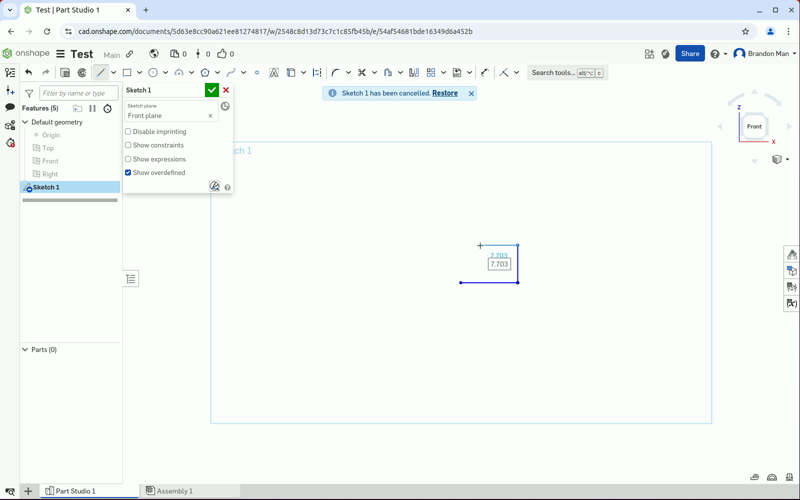
key_up(shift)
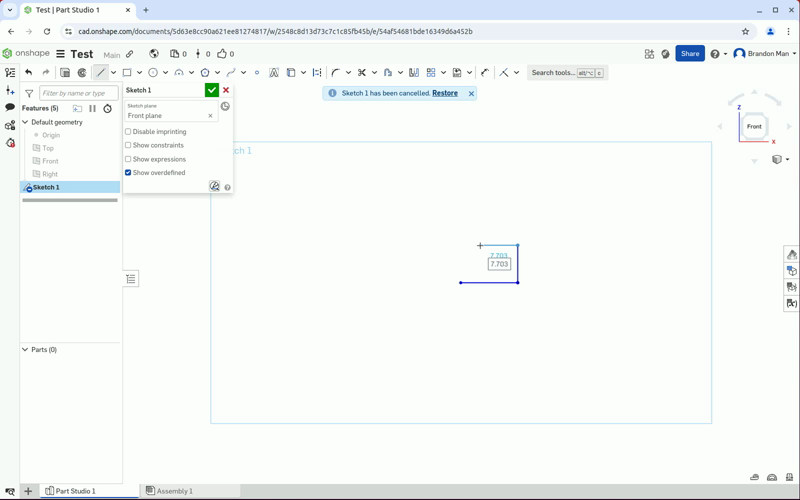
key_down(shift)
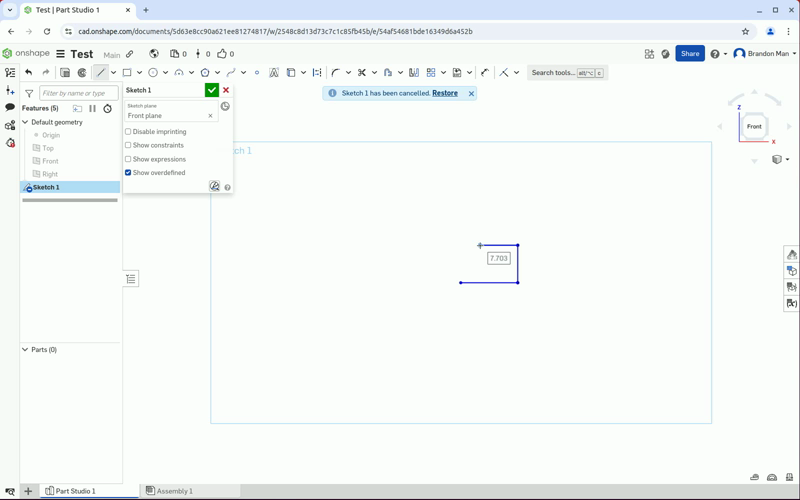
mouse_move(510, 245)
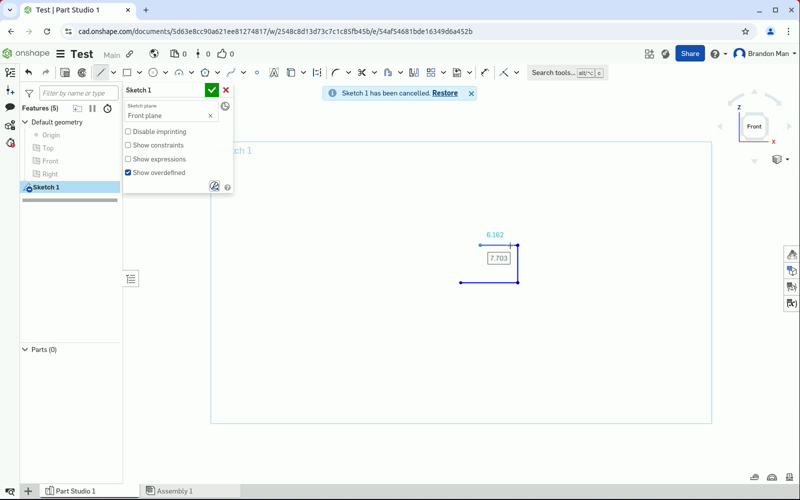
mouse_move(460, 245)
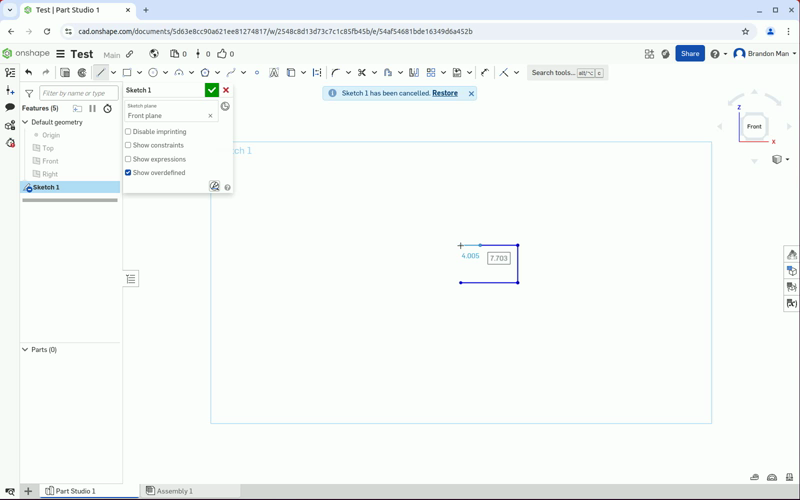
click(460, 245)
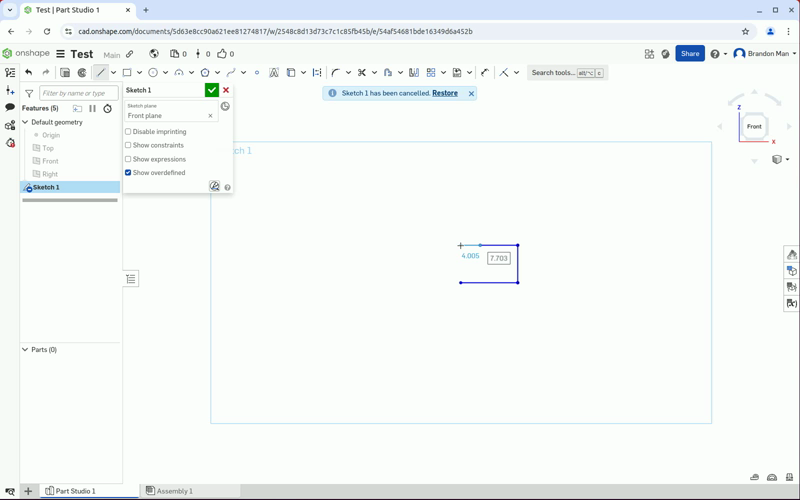
key_up(shift)
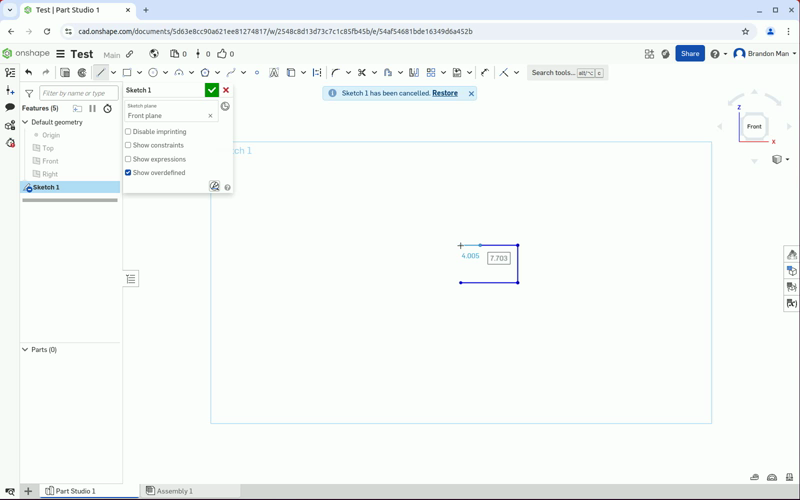
mouse_move(490, 245)
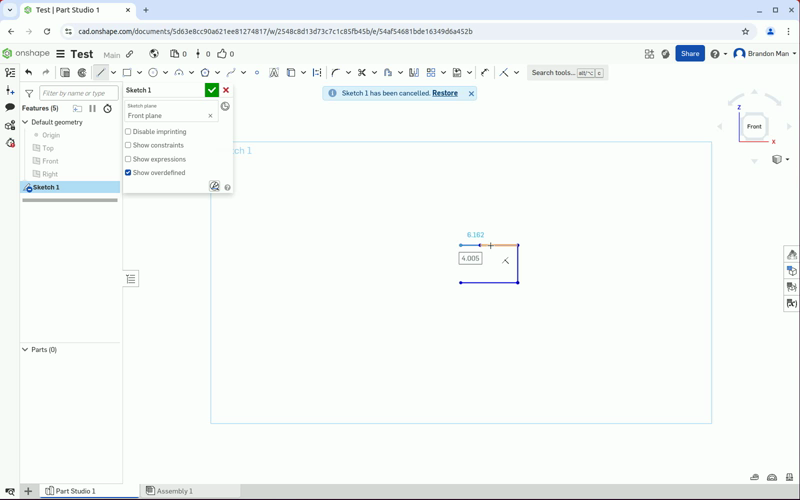
key_down(shift)
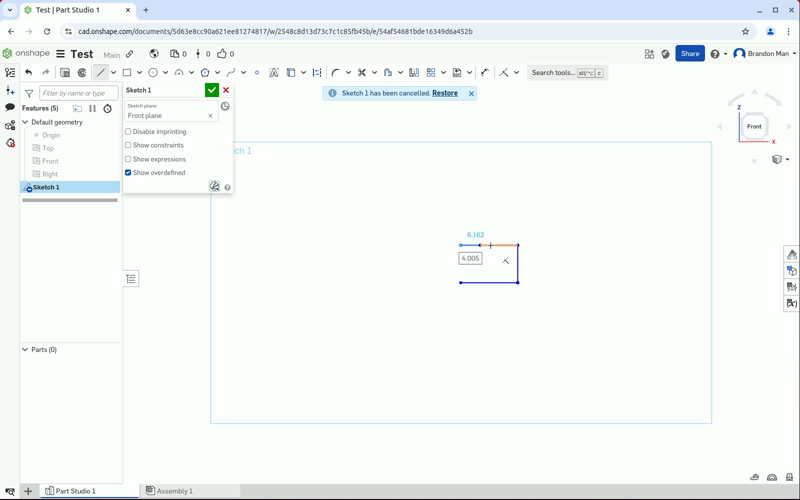
mouse_move(460, 282)
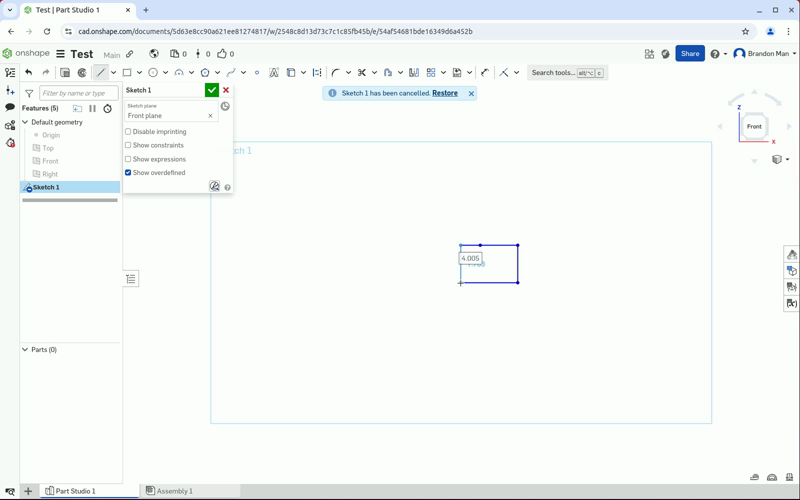
key_up(shift)
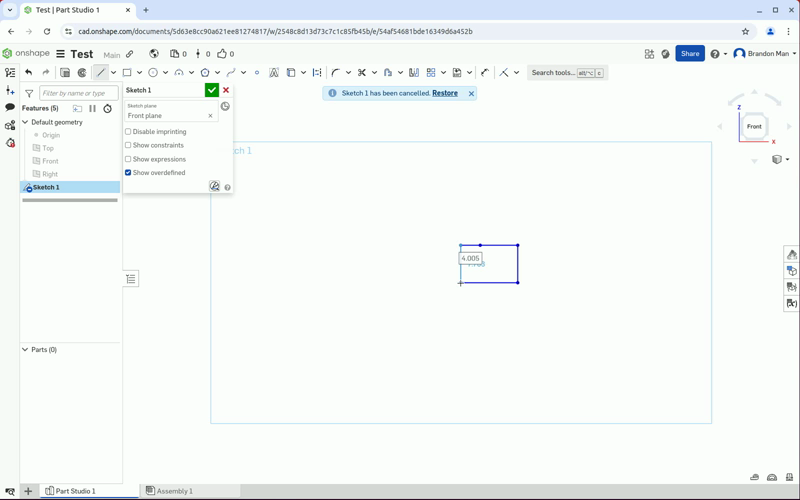
click(460, 282)
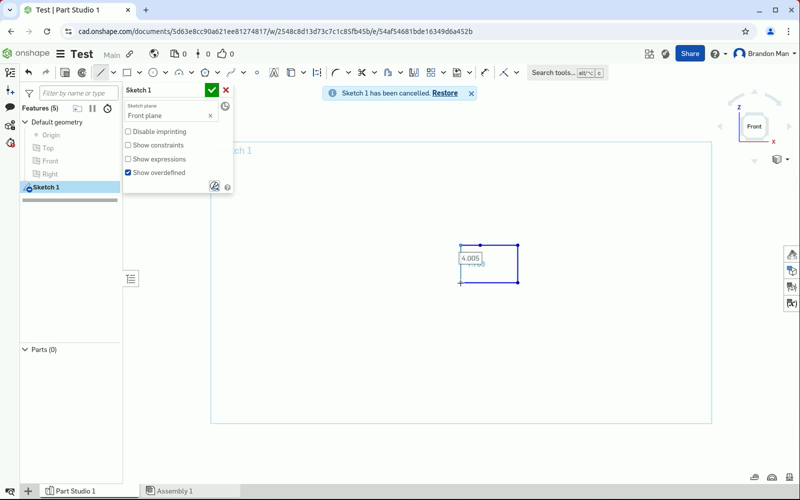
key(esc)
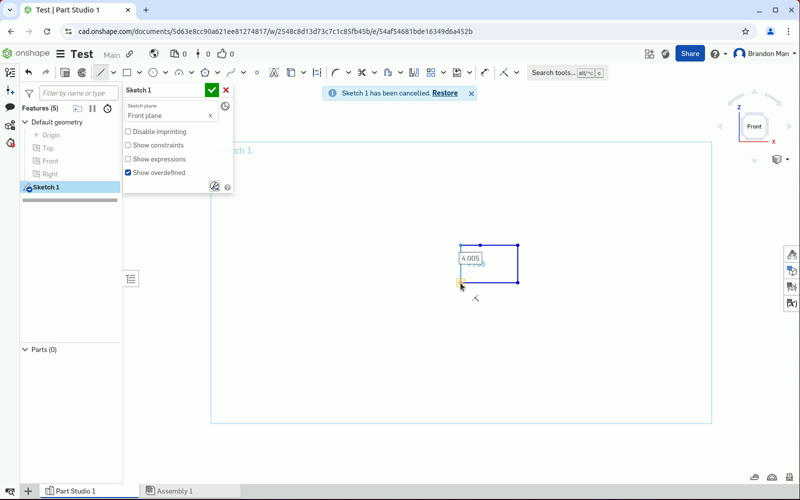
mouse_move(491, 258)
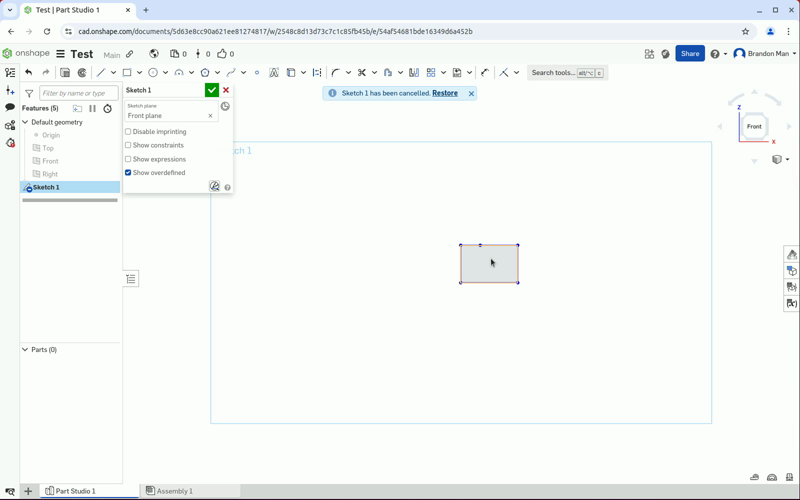
click(491, 258)
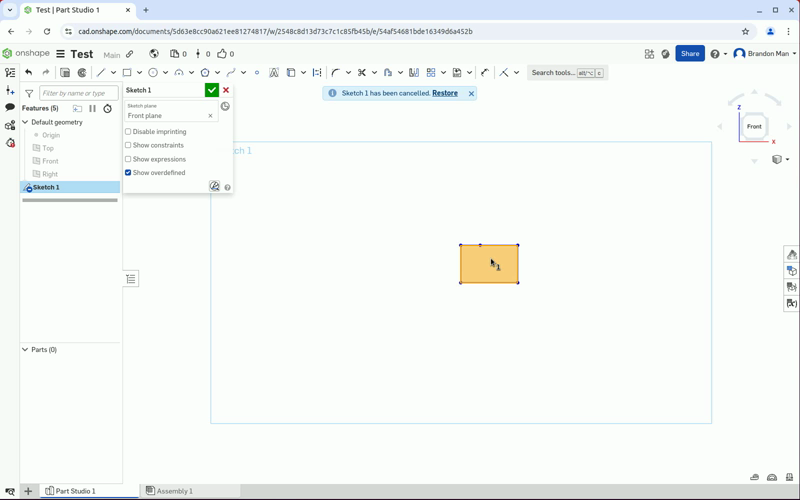
mouse_move(73, 352)
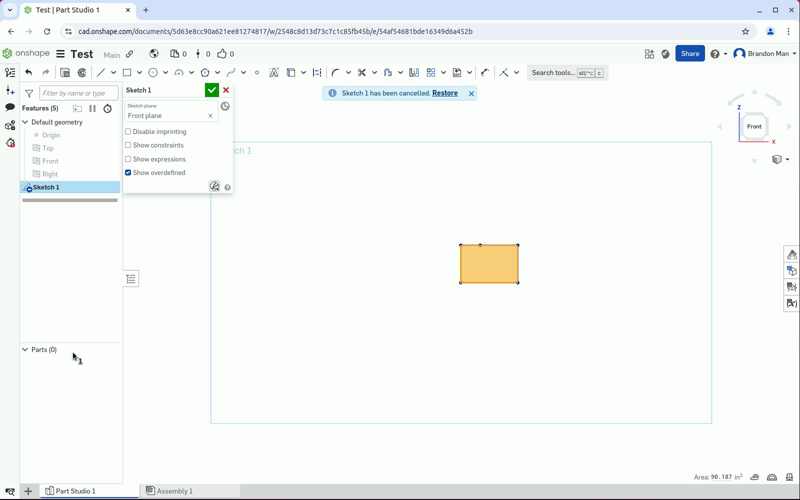
key(shift+y)
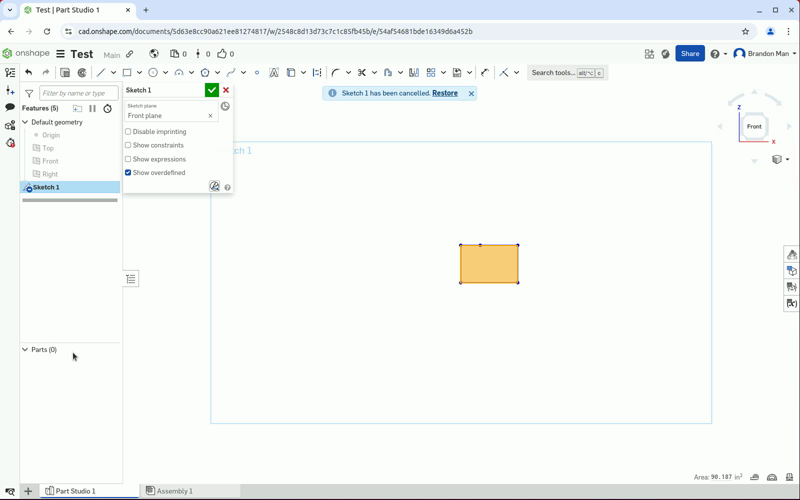
key(shift+e)
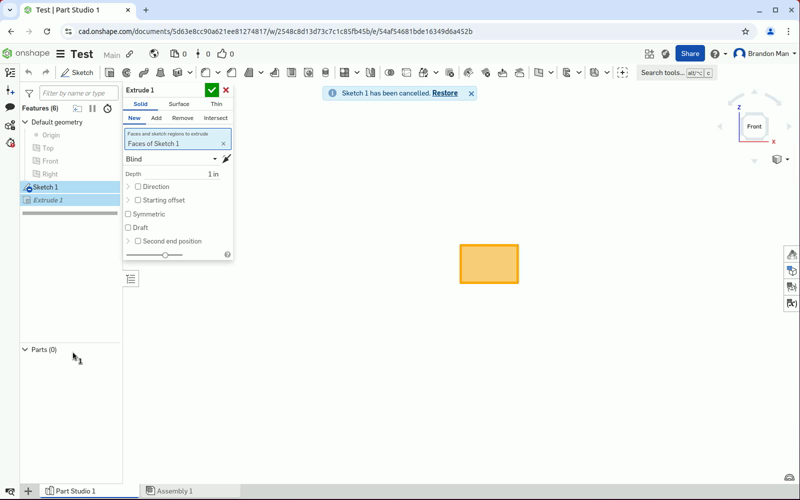
mouse_move(143, 106)
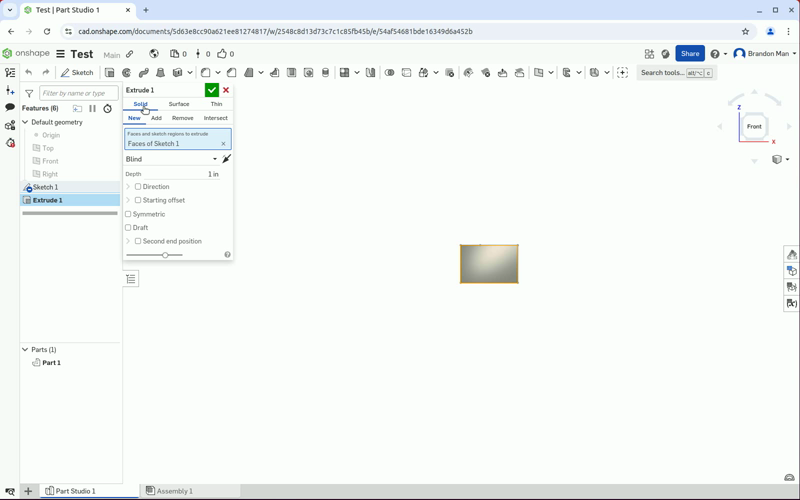
click(143, 106)
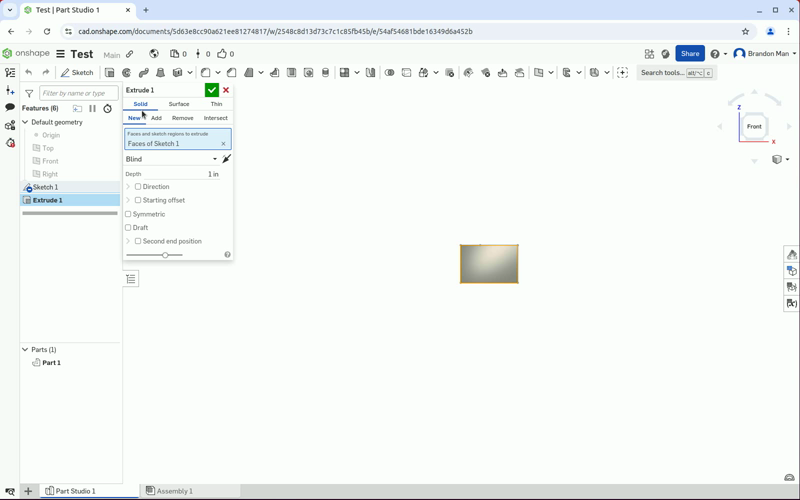
mouse_move(137, 120)
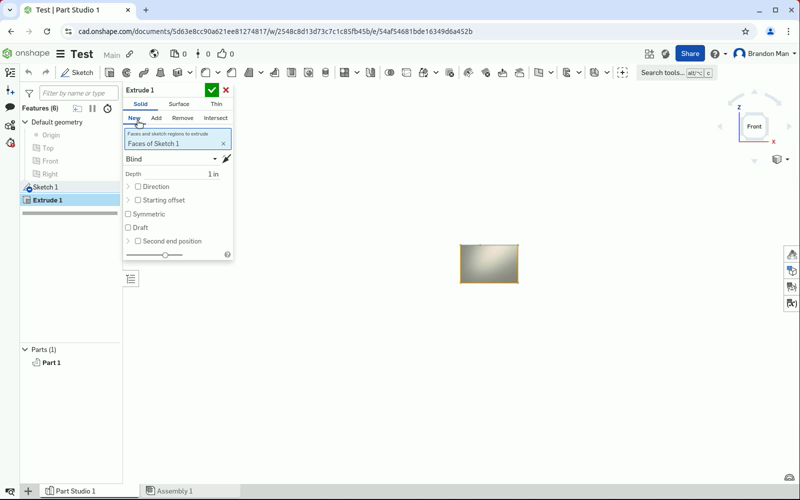
click(137, 120)
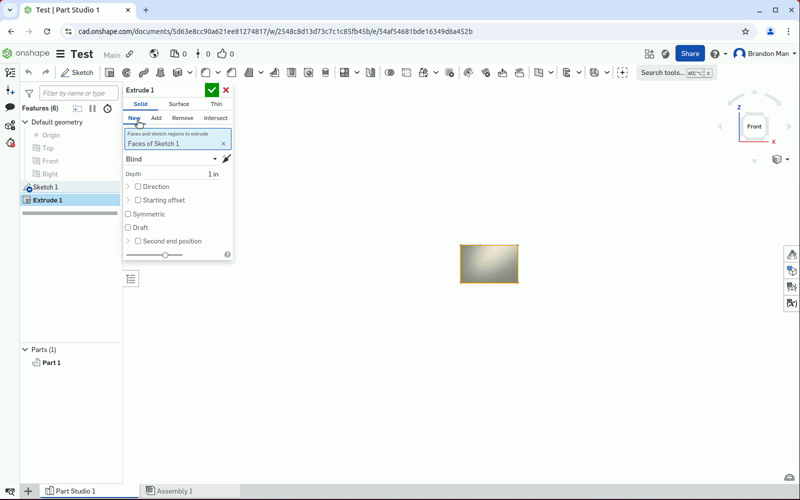
key(tab, 4)
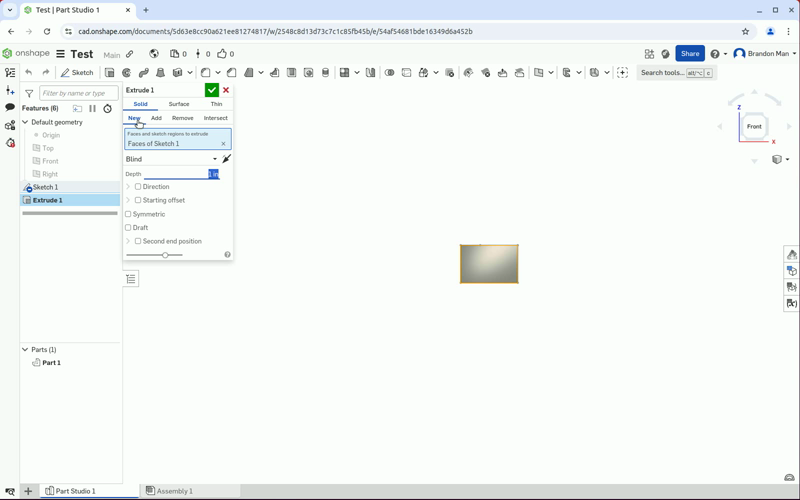
text(15.405)
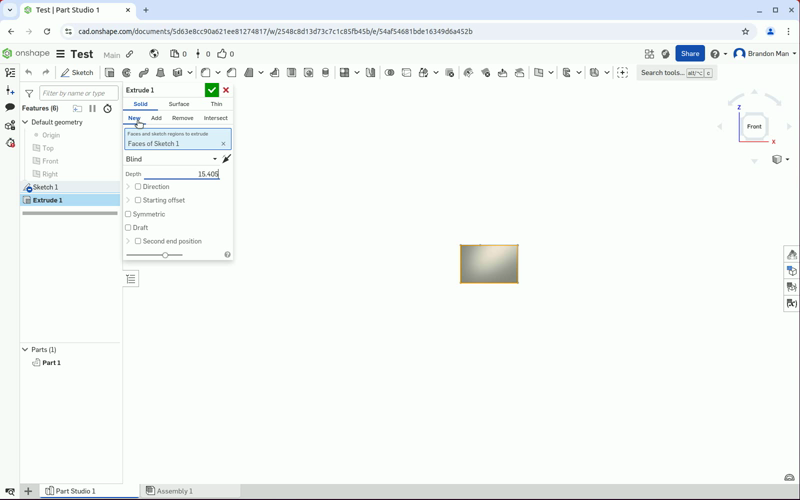
key(enter)
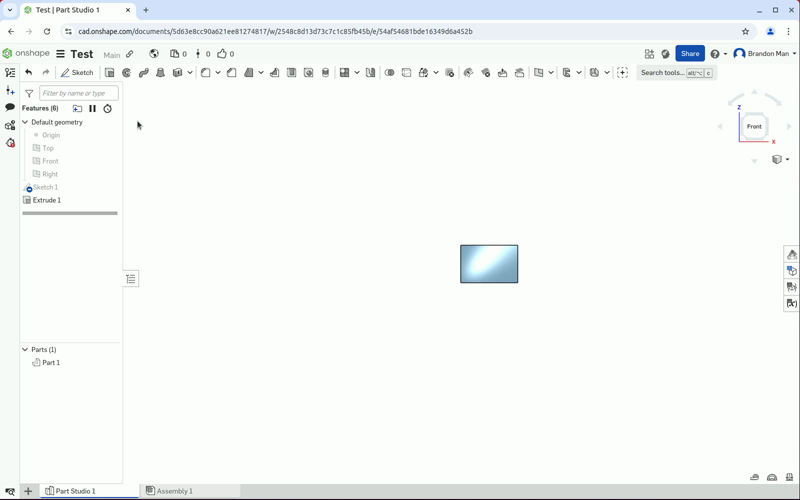
key(shift+h)
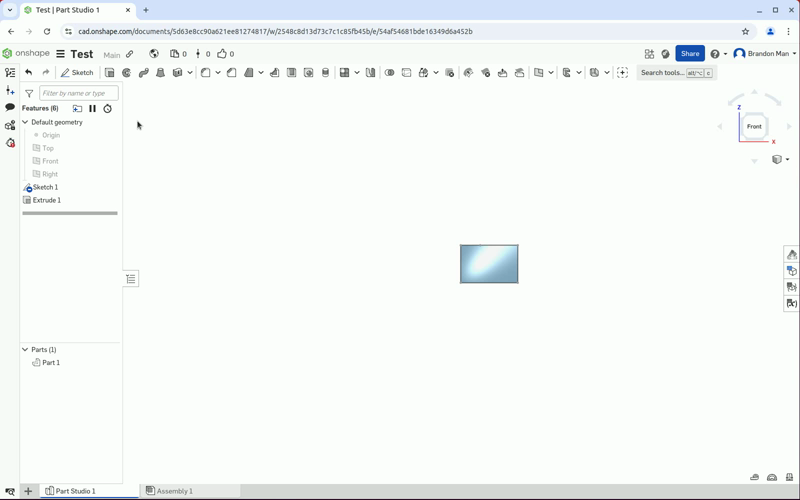
key(shift+h)
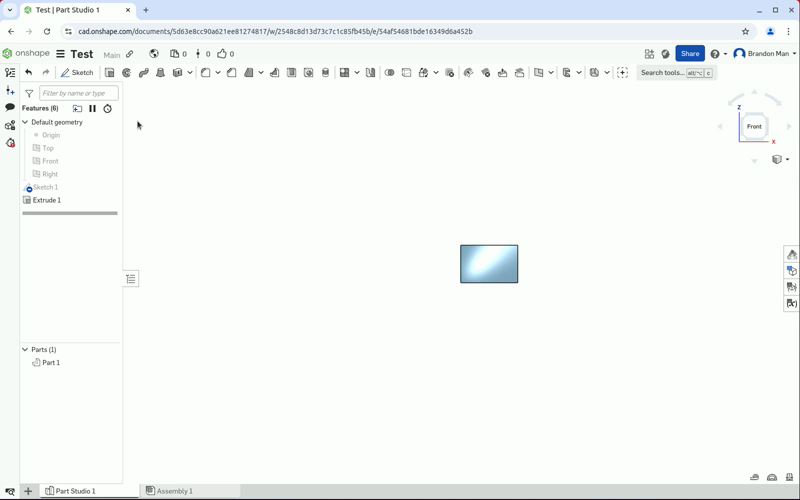
mouse_move(73, 189)
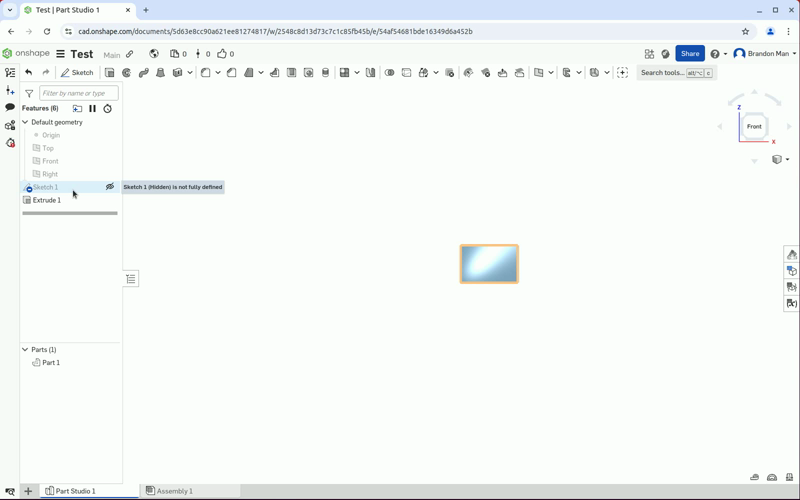
click(73, 189)
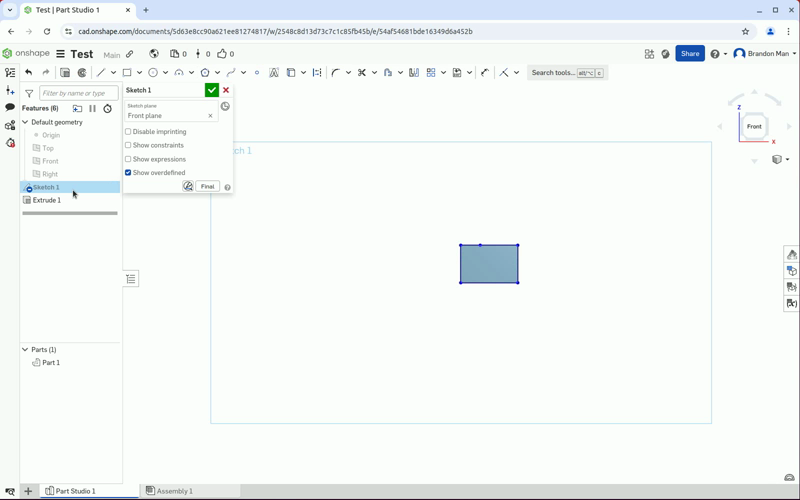
mouse_move(229, 92)
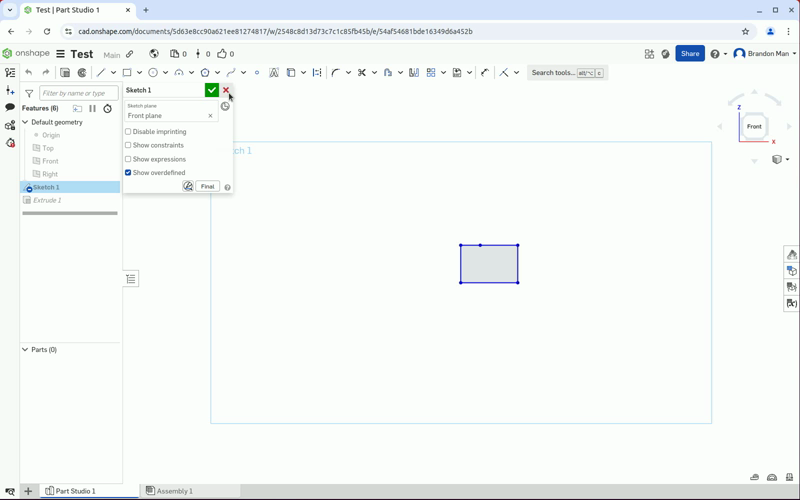
click(229, 92)
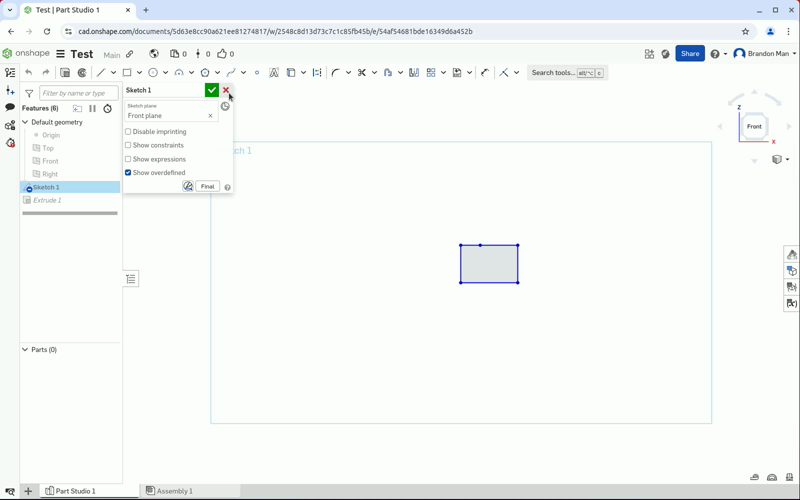
key(shift+s)
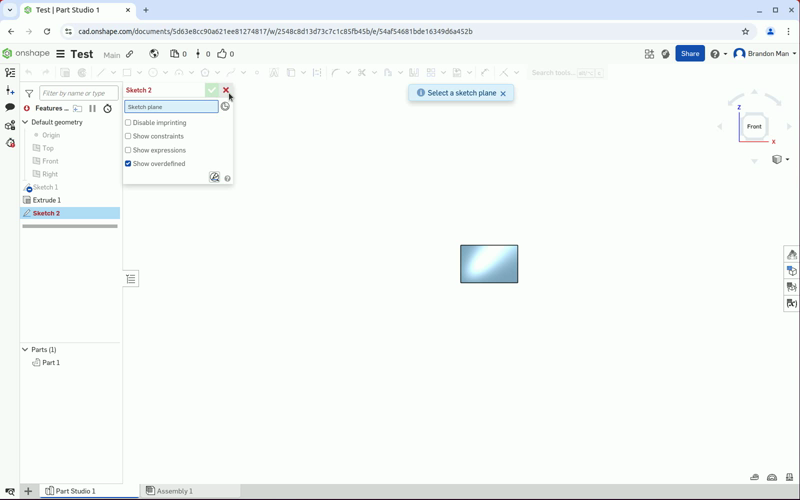
mouse_move(73, 163)
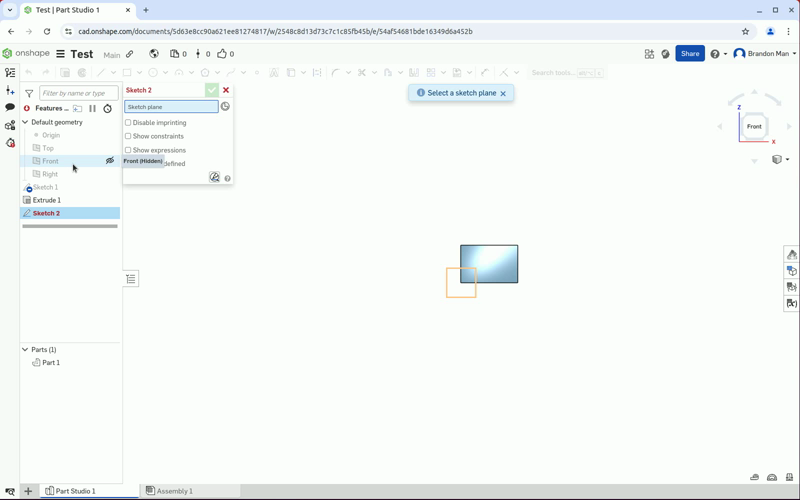
click(73, 163)
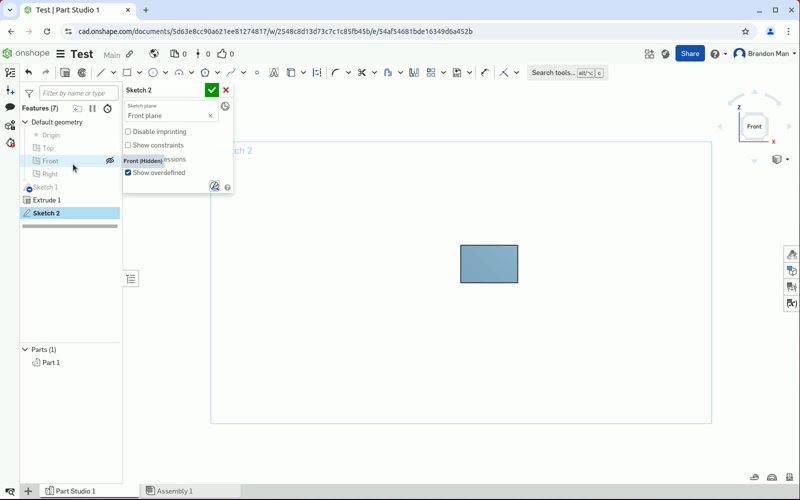
mouse_move(73, 352)
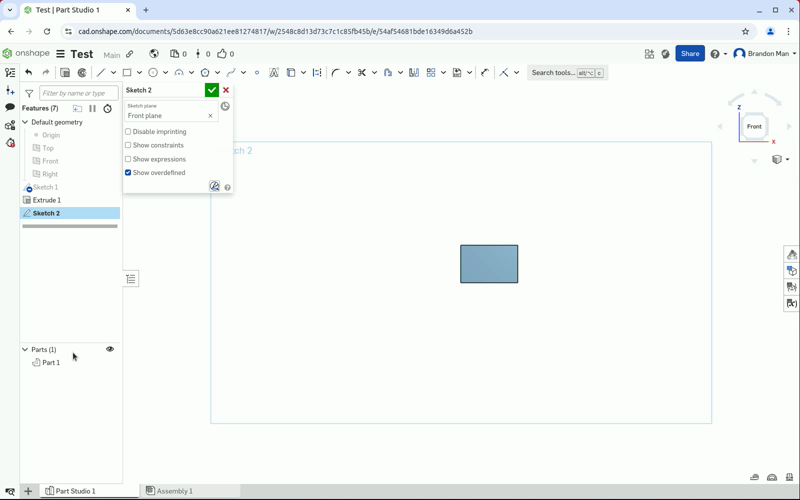
key(y)
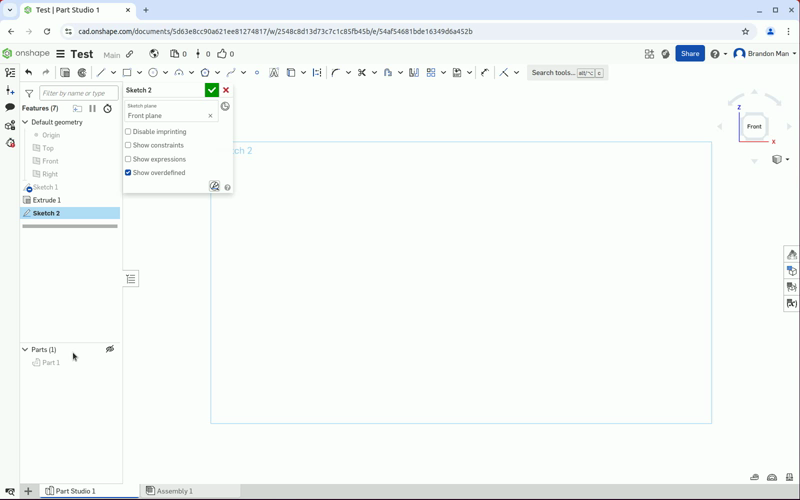
key(l)
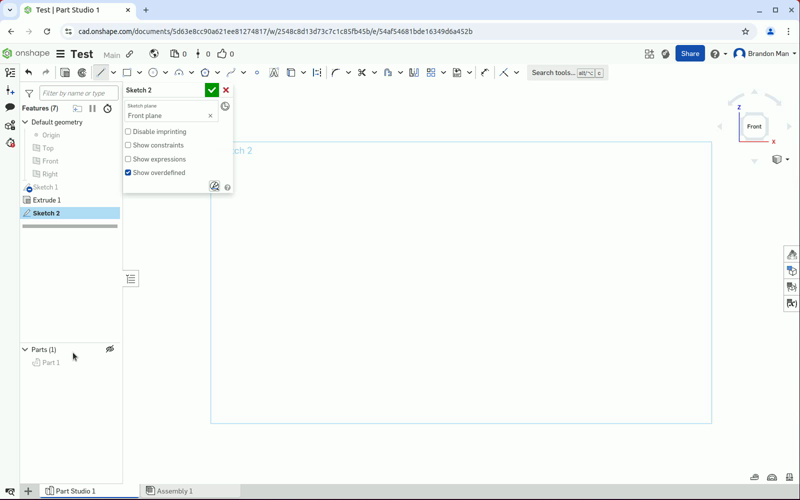
key_down(shift)
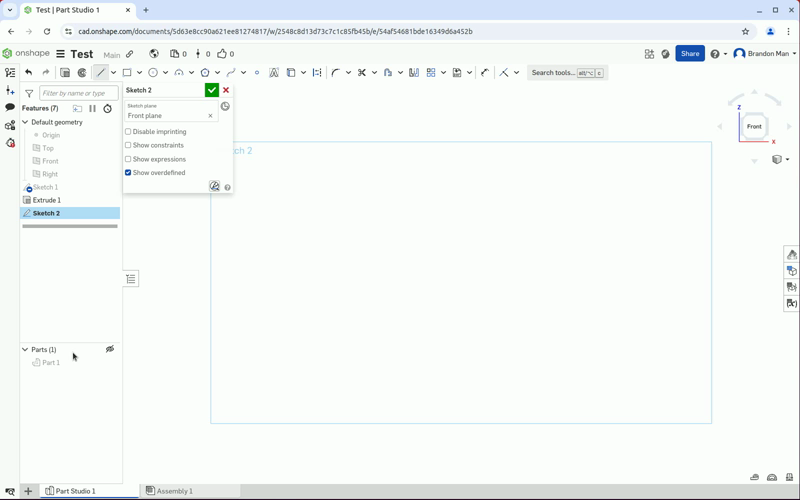
mouse_move(460, 245)
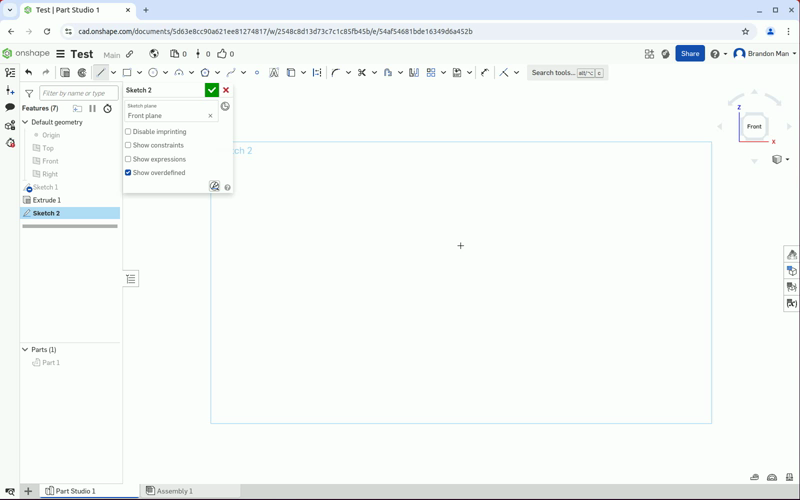
click(460, 245)
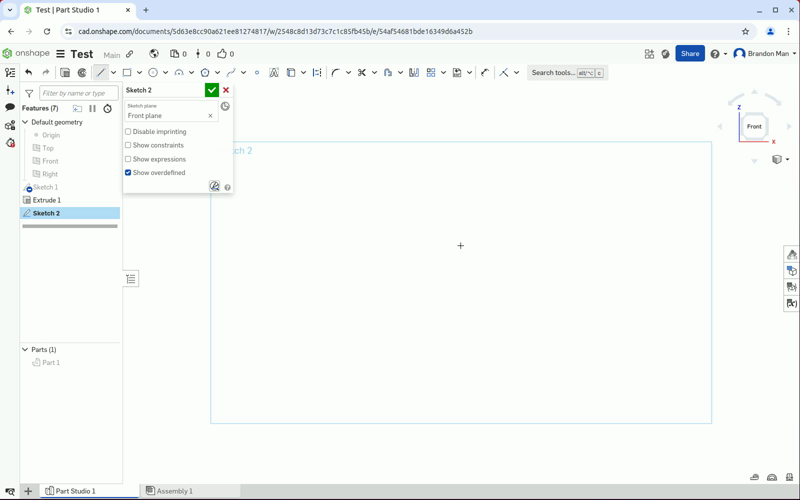
key_up(shift)
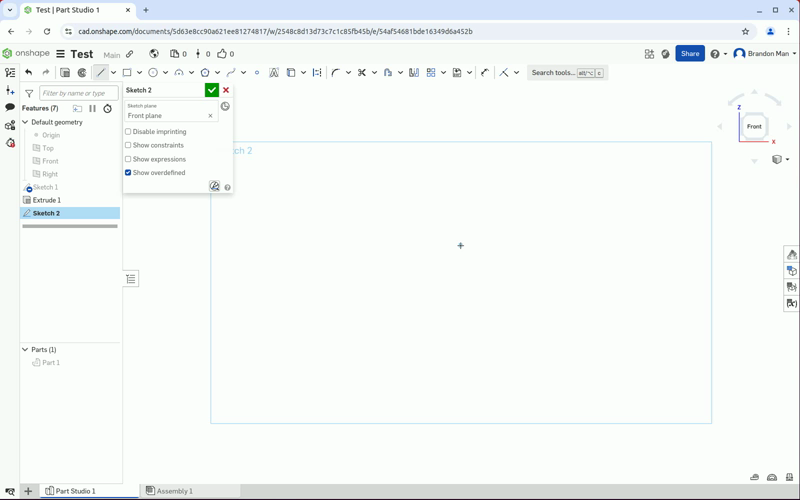
key_down(shift)
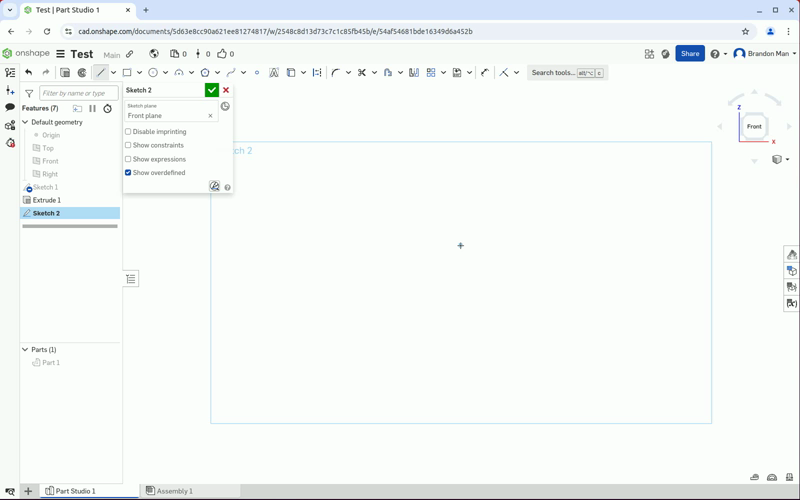
mouse_move(490, 245)
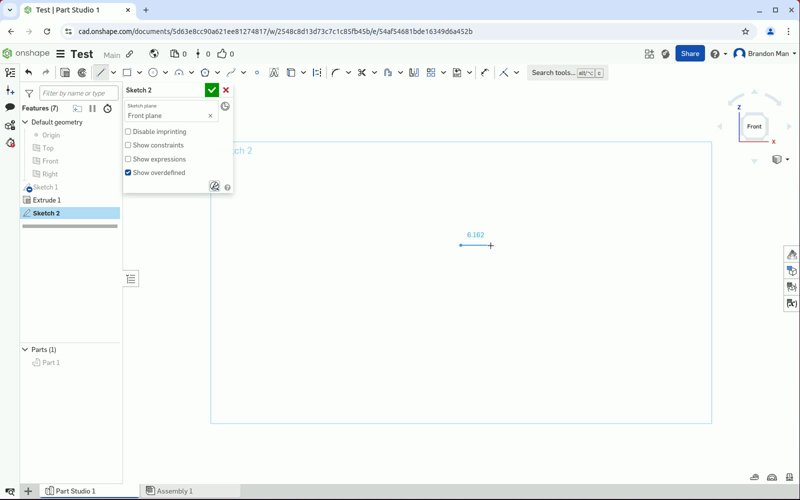
mouse_move(480, 245)
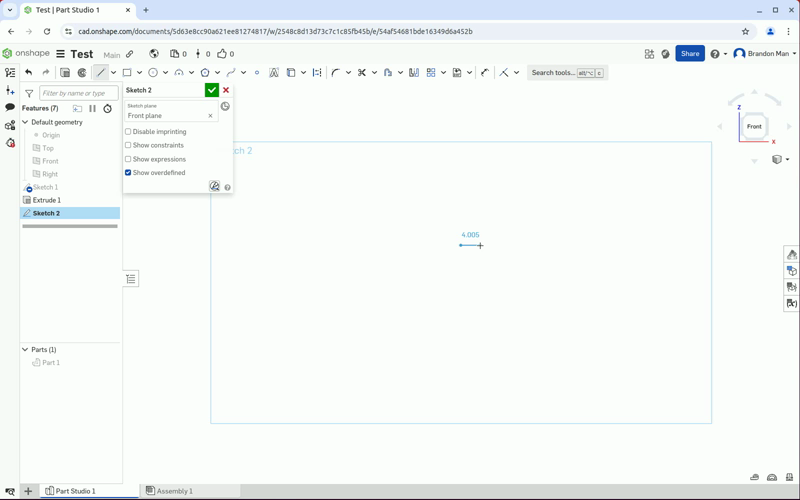
click(480, 245)
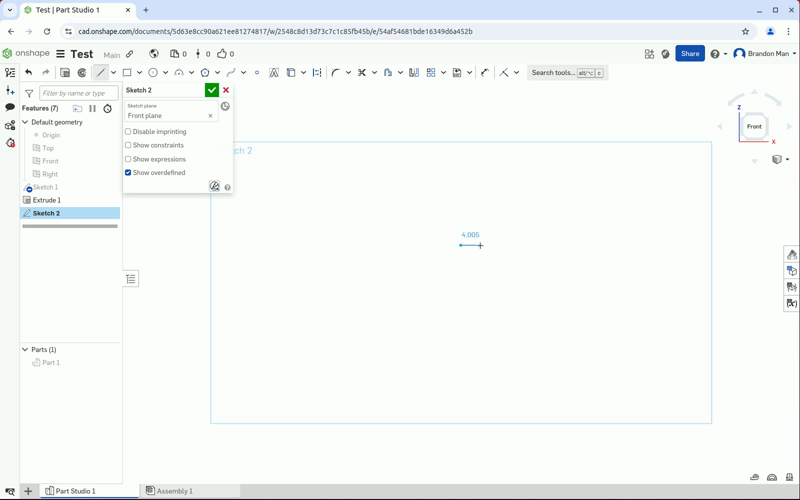
key_up(shift)
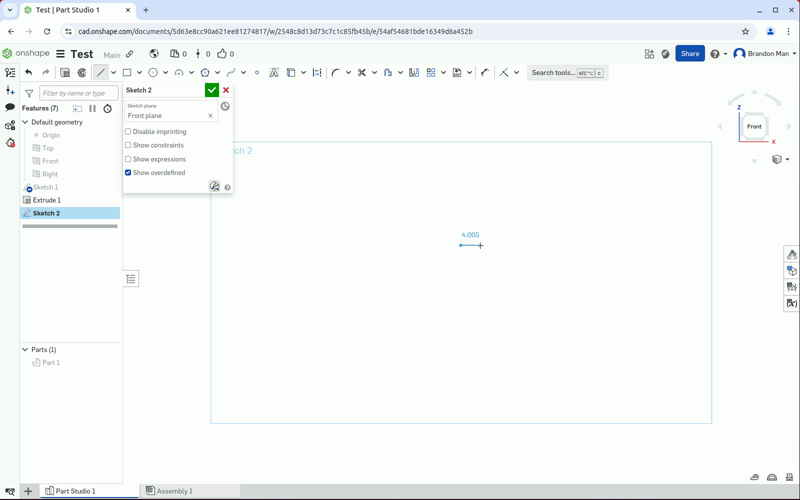
key_down(shift)
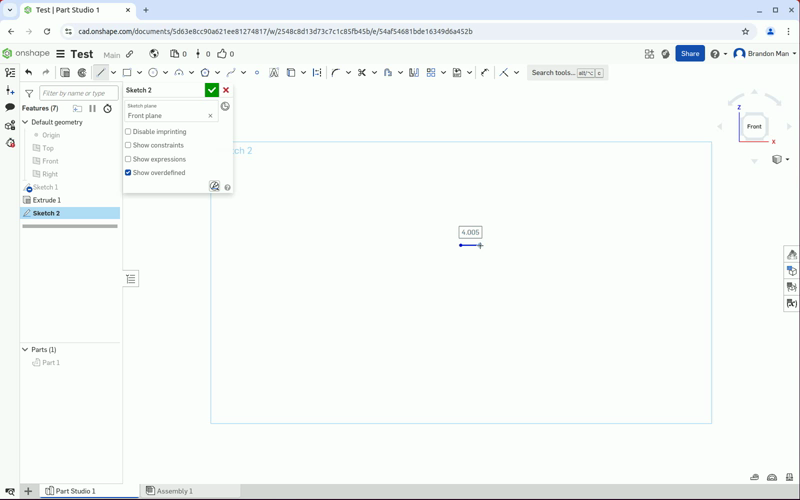
mouse_move(510, 245)
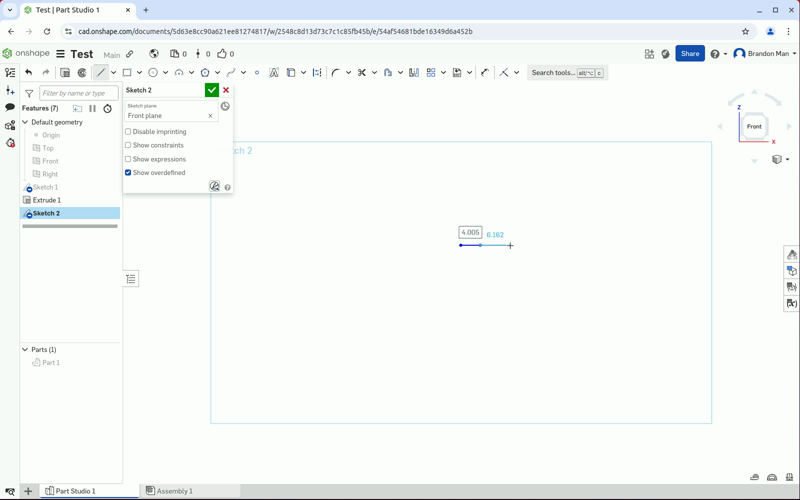
mouse_move(480, 207)
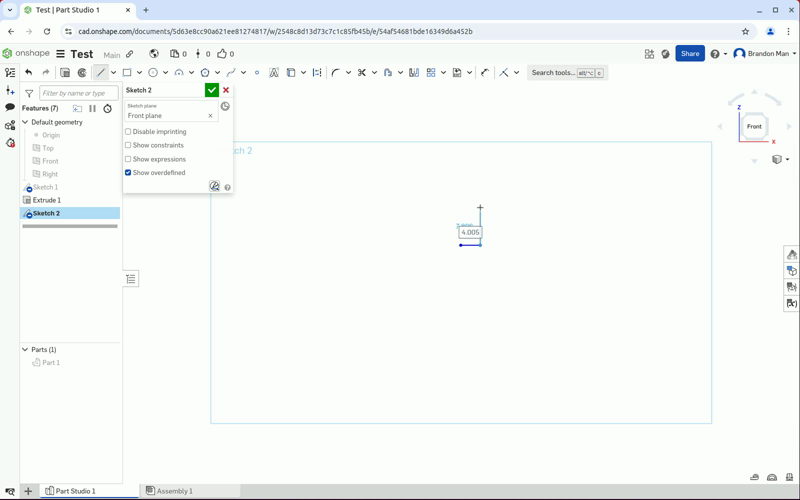
click(480, 207)
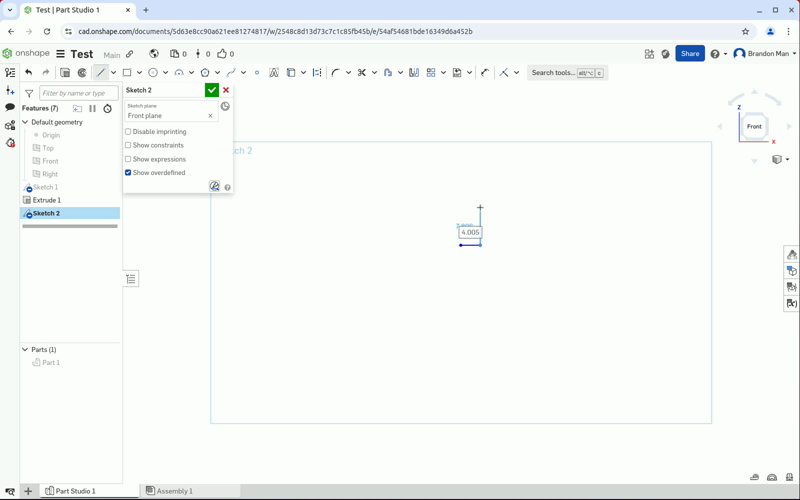
key_up(shift)
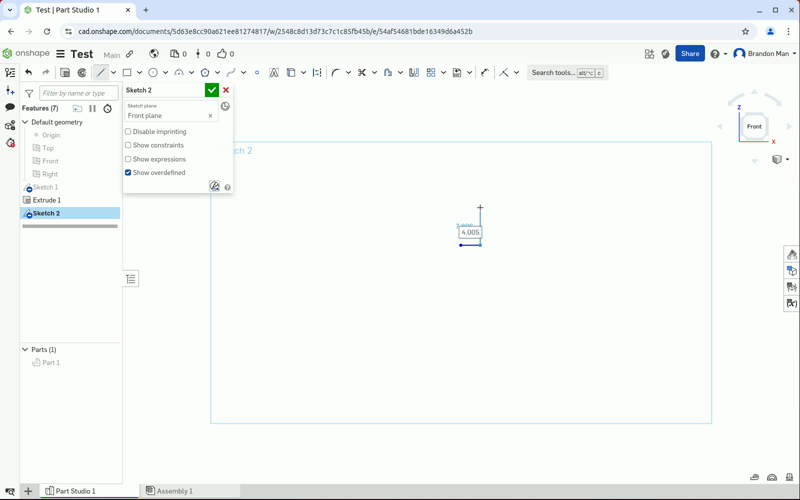
key_down(shift)
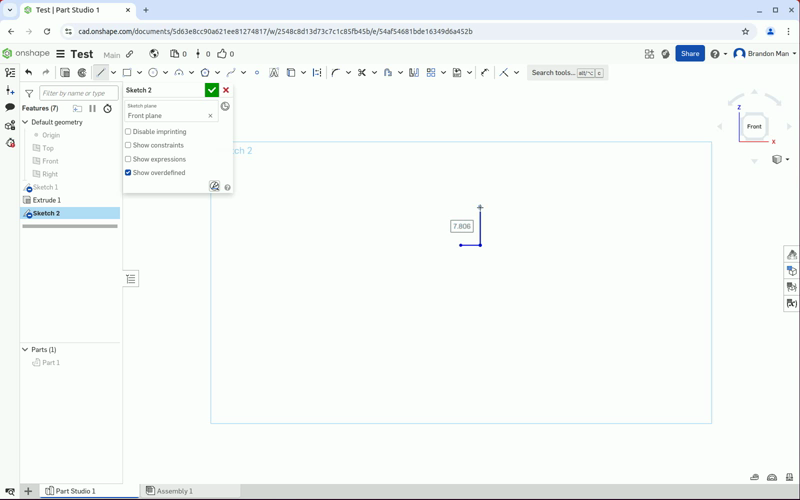
mouse_move(510, 207)
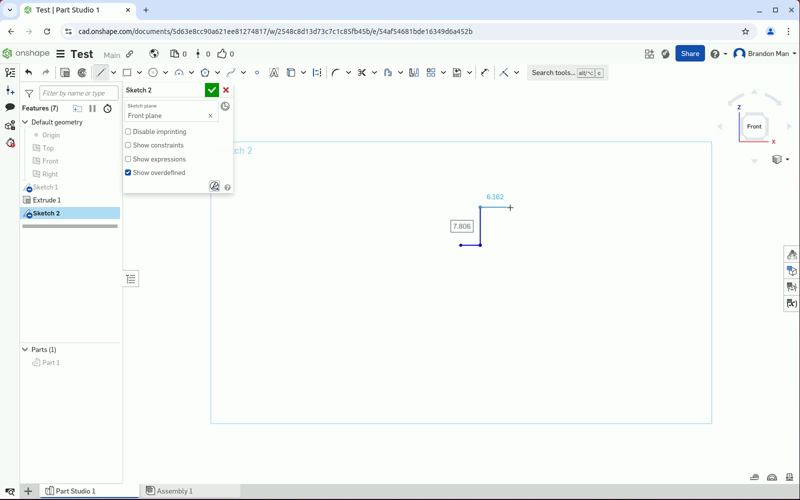
mouse_move(460, 207)
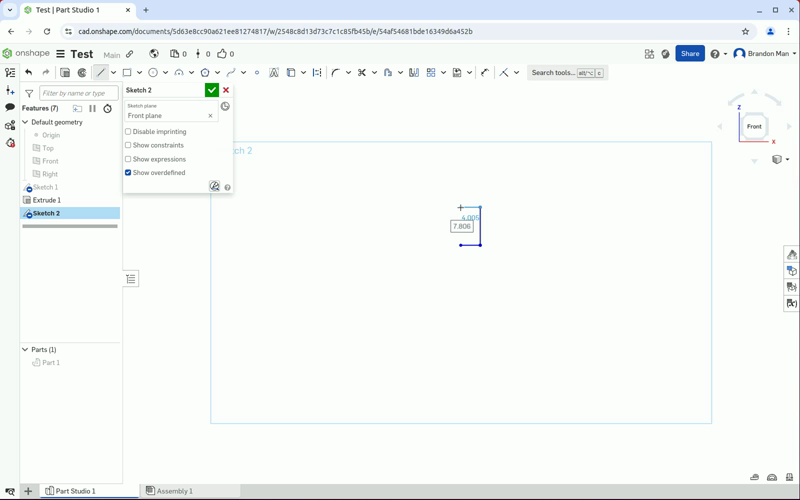
click(460, 207)
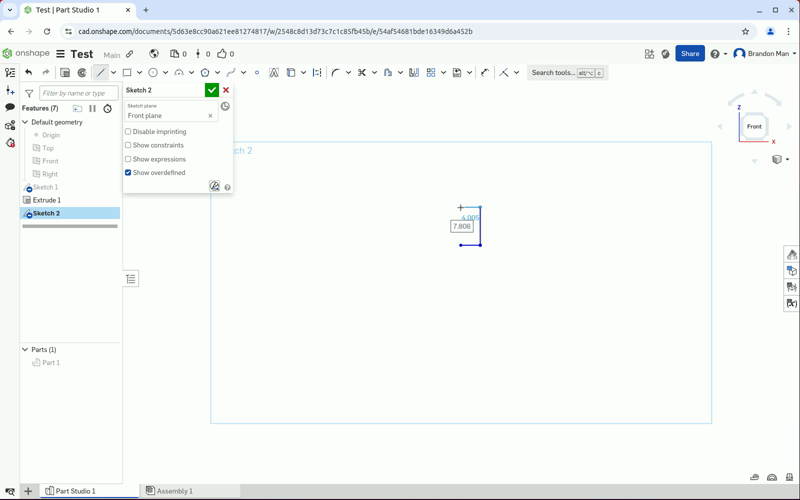
key_up(shift)
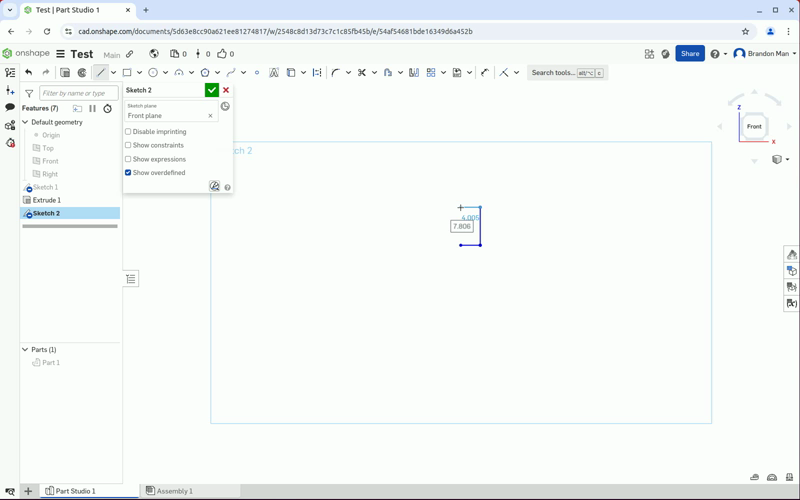
mouse_move(490, 207)
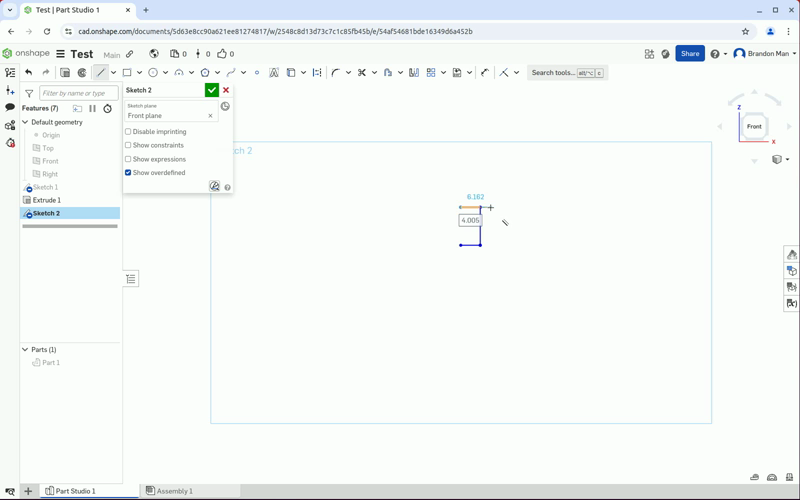
key_down(shift)
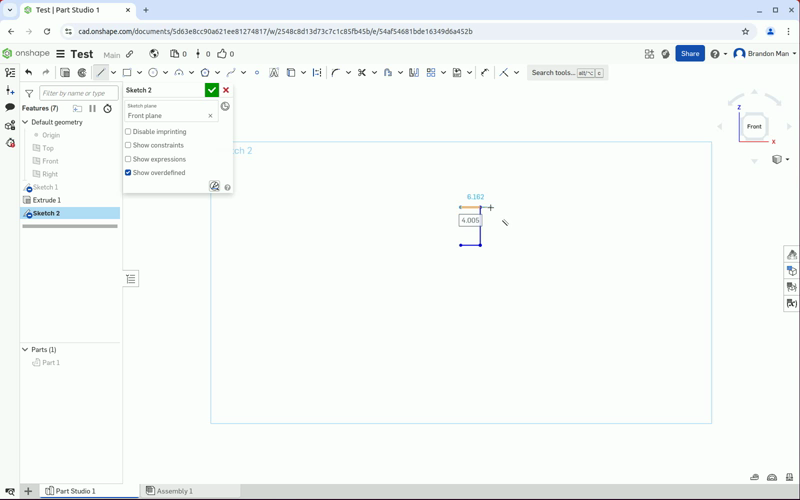
mouse_move(460, 245)
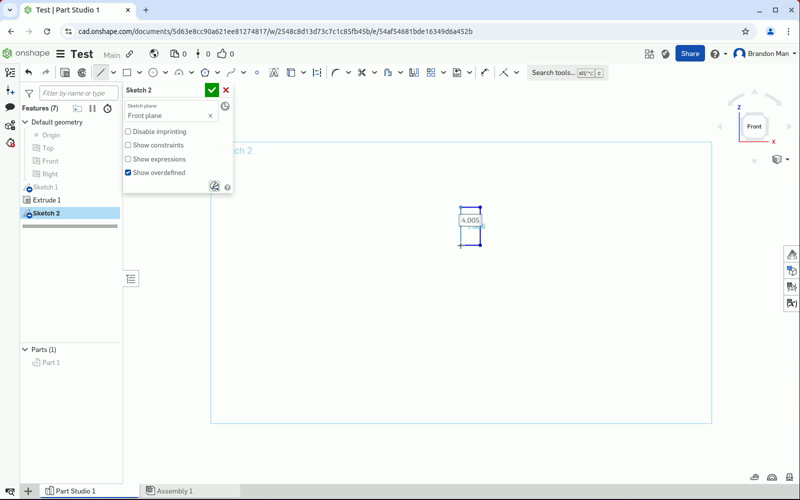
key_up(shift)
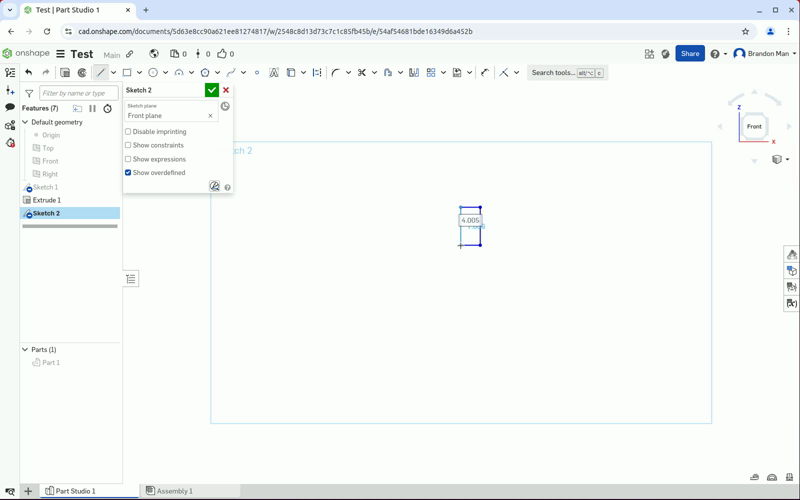
click(460, 245)
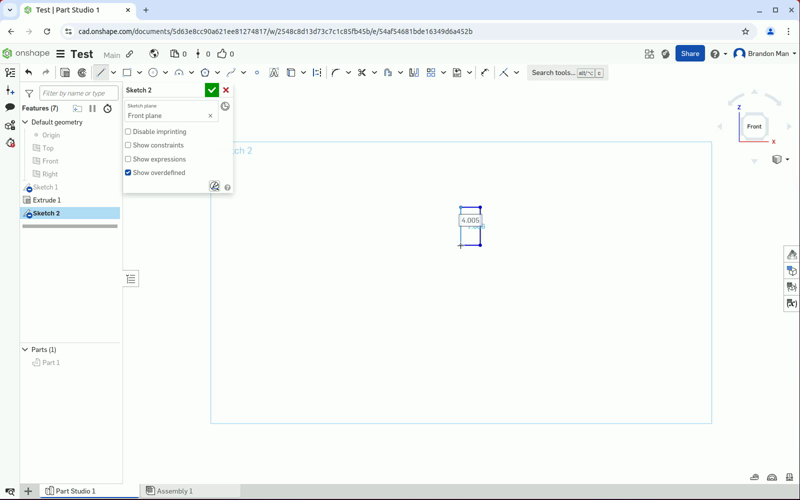
key(esc)
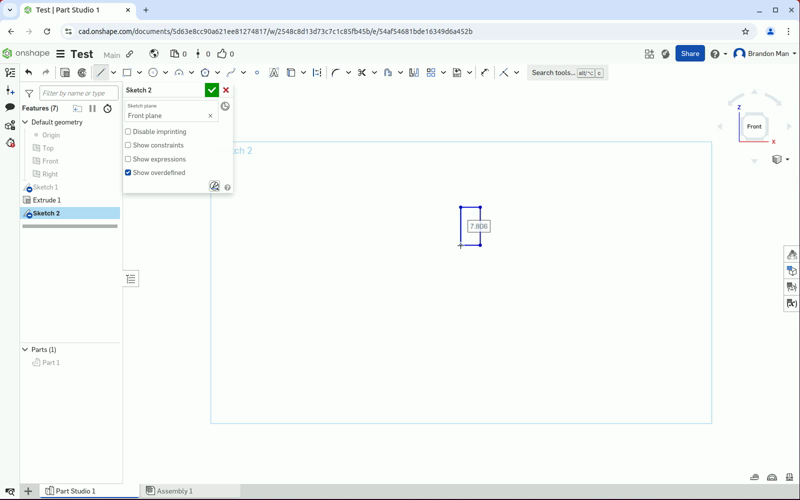
mouse_move(471, 230)
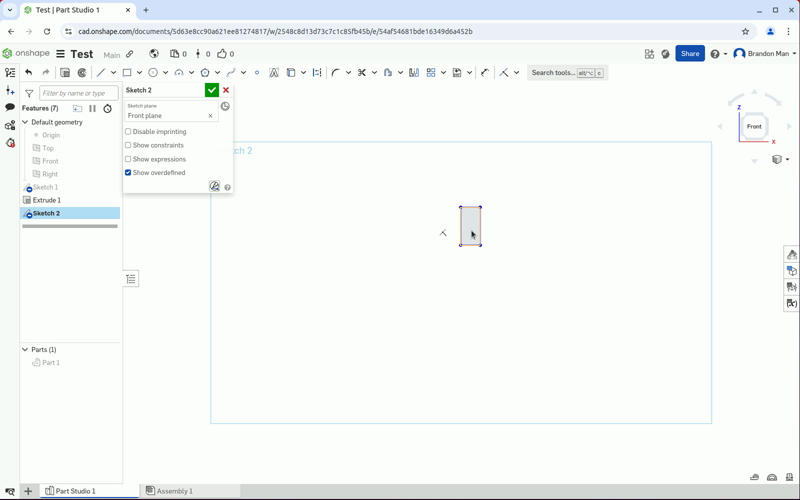
scroll(6)
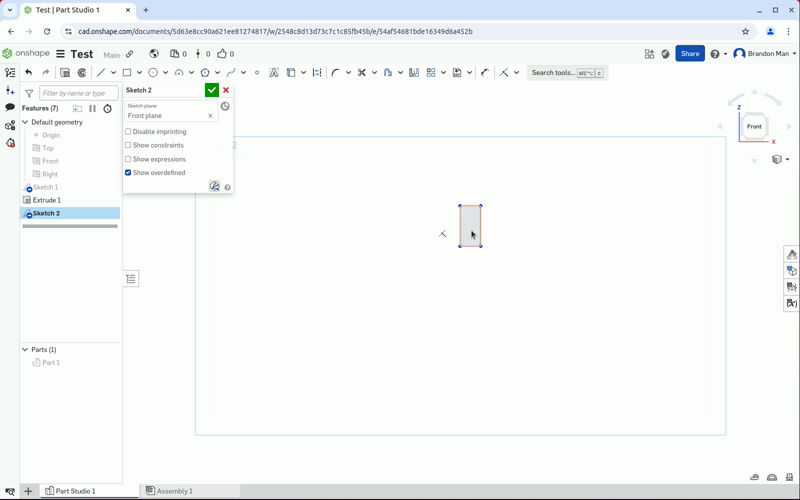
scroll(6)
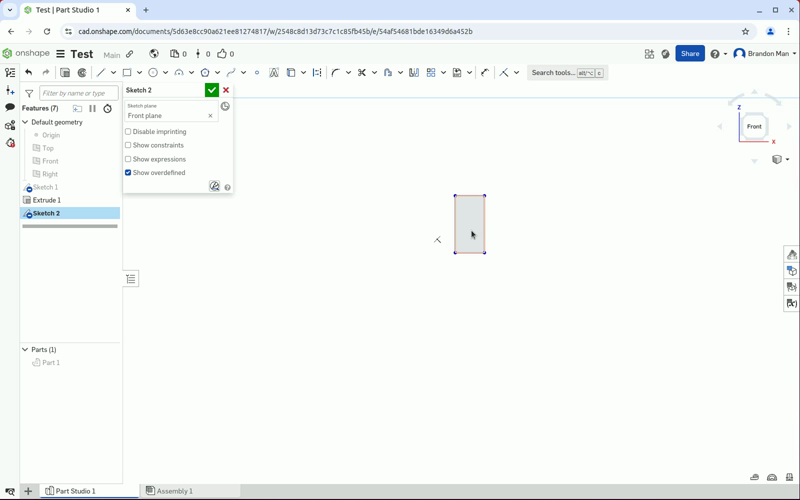
scroll(6)
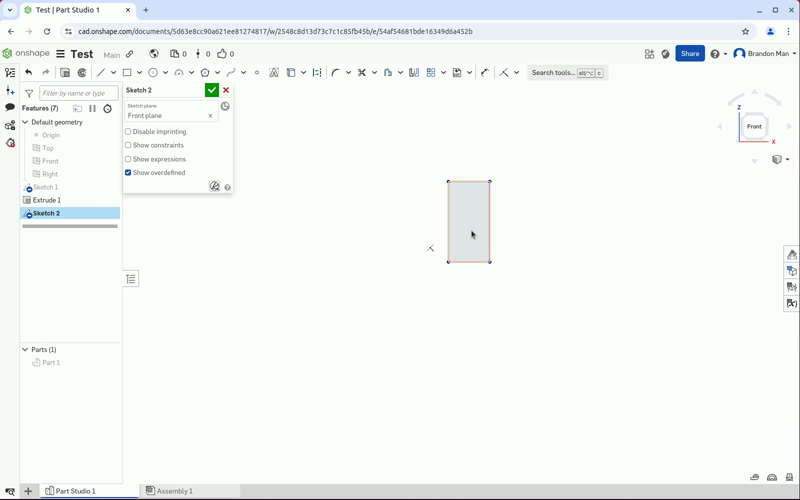
scroll(6)
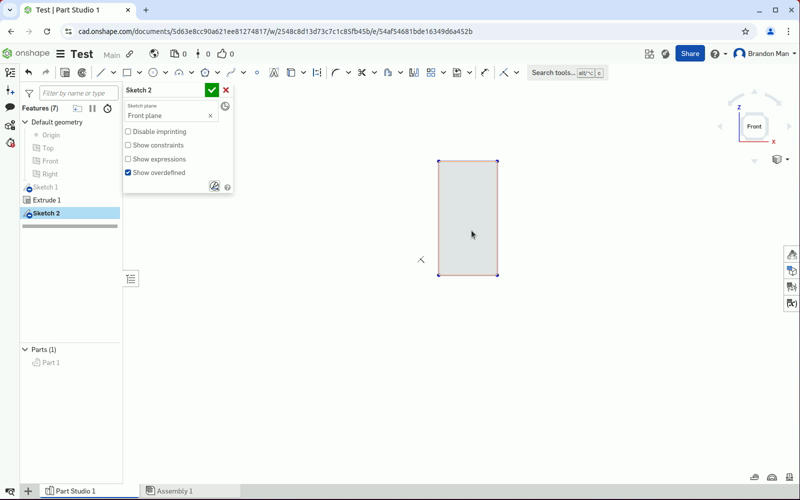
scroll(6)
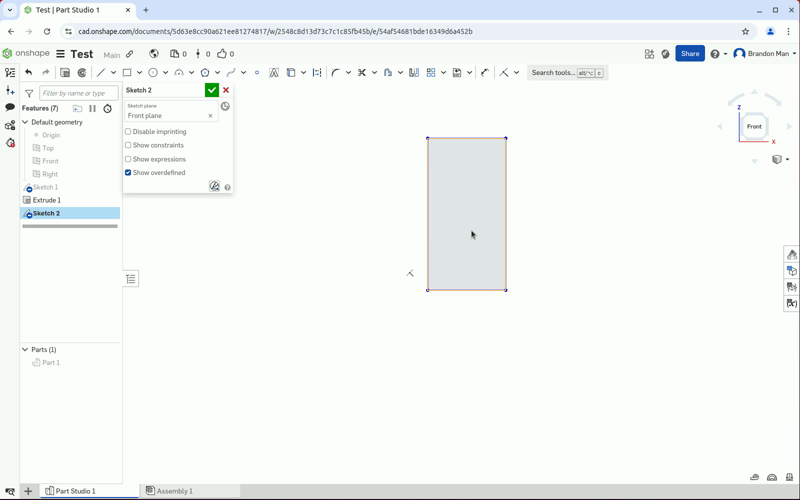
scroll(6)
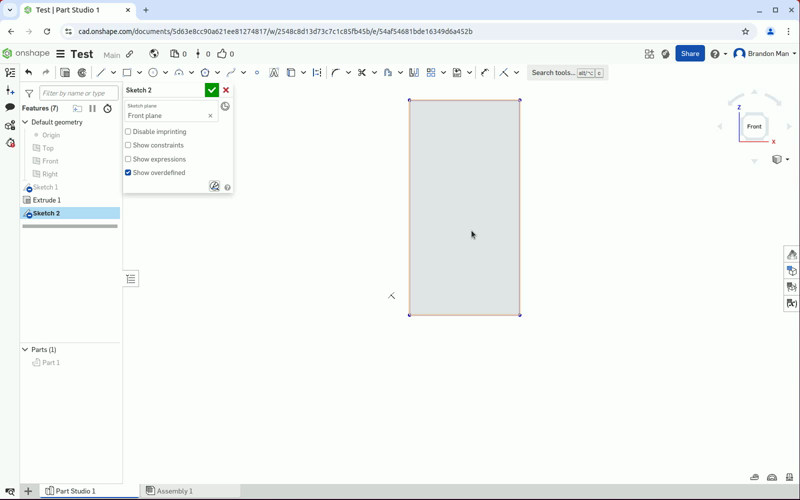
scroll(6)
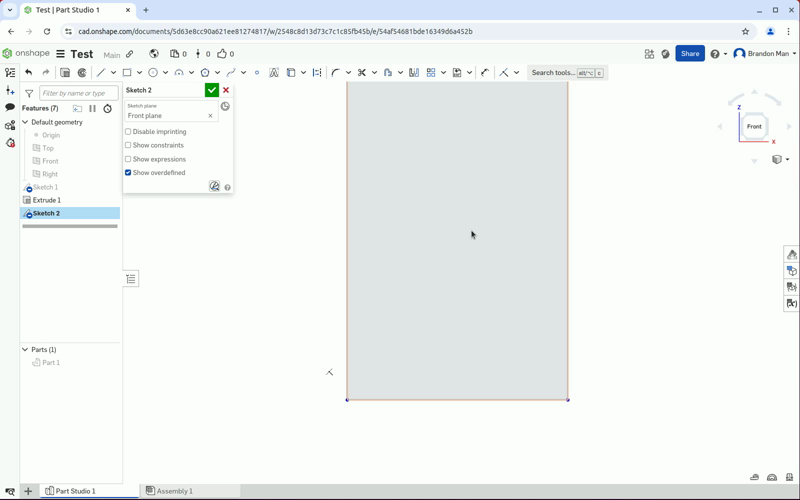
click(471, 230)
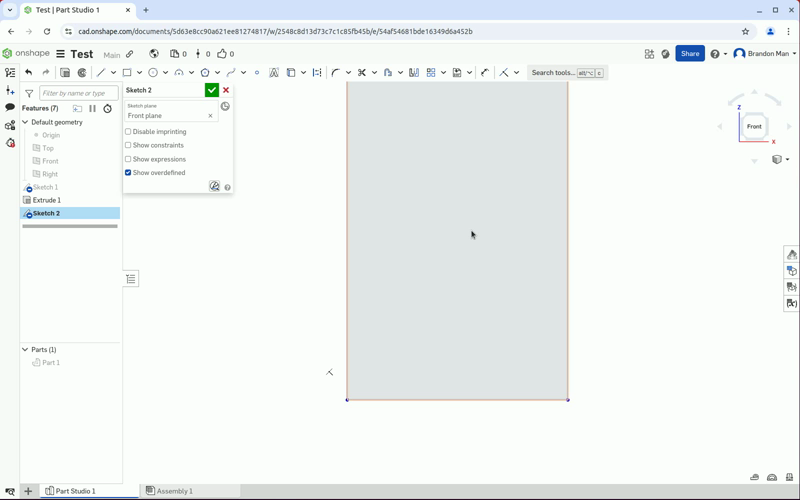
scroll(-6)
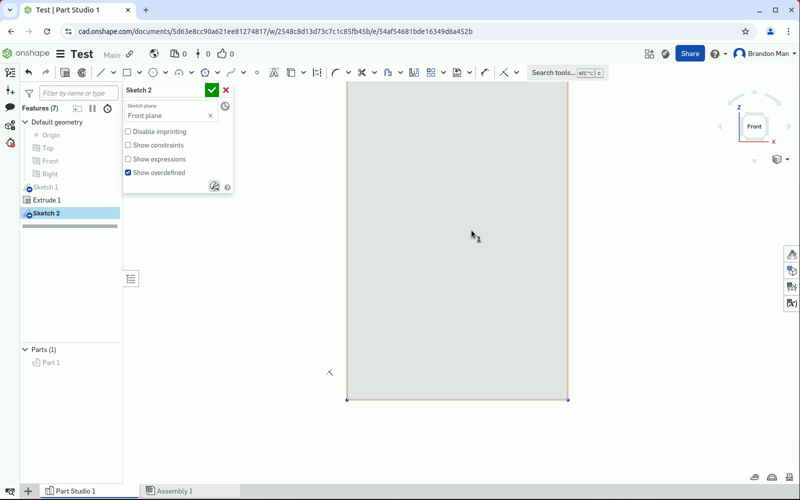
scroll(-6)
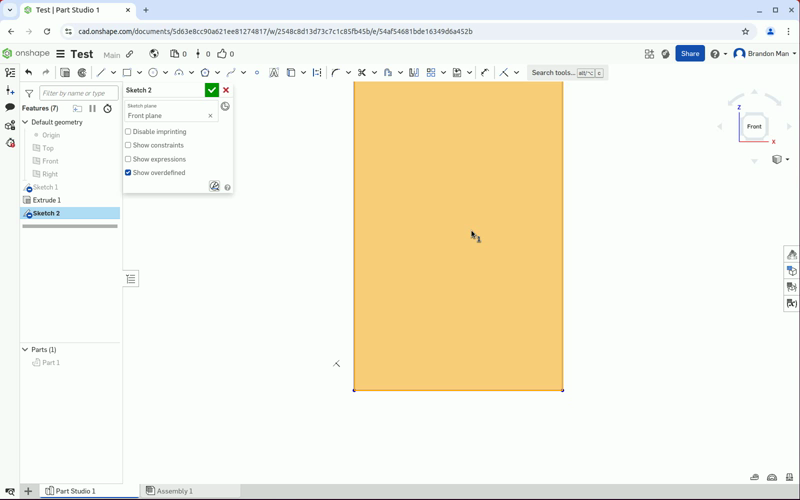
scroll(-6)
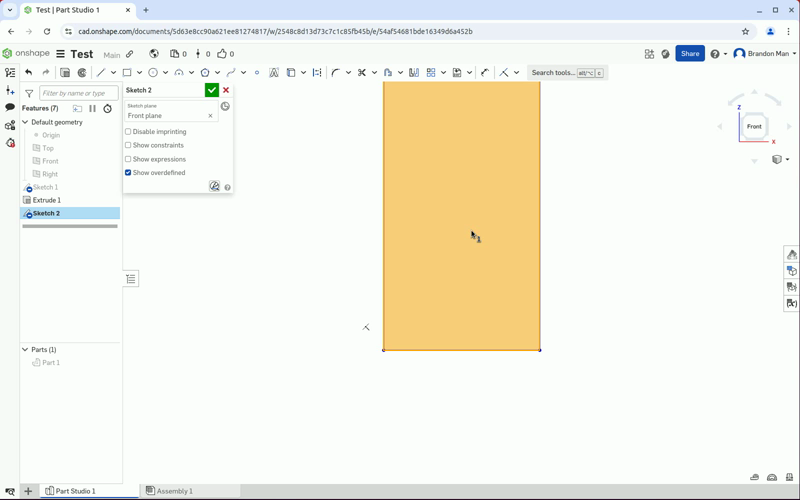
scroll(-6)
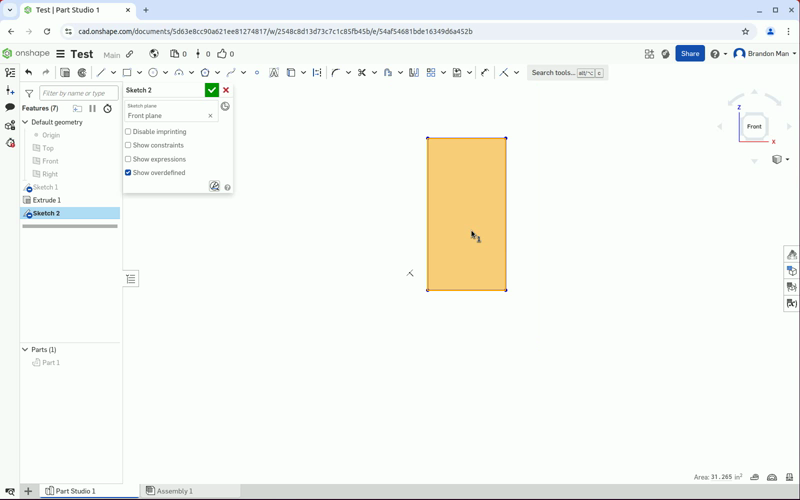
scroll(-6)
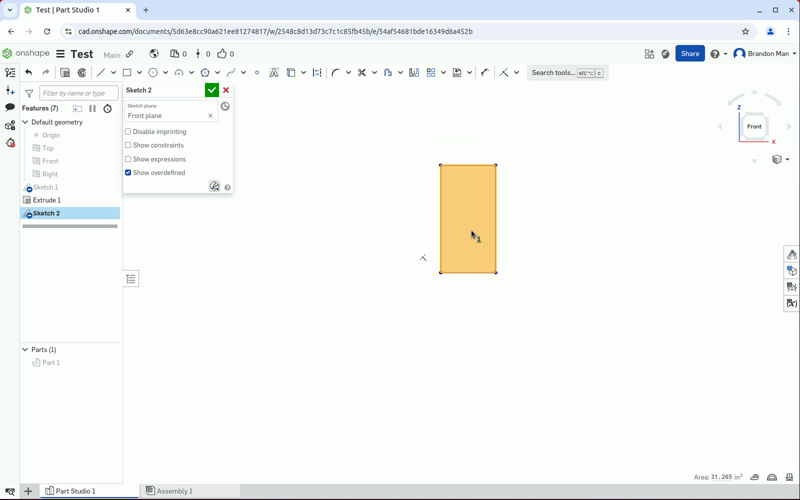
scroll(-6)
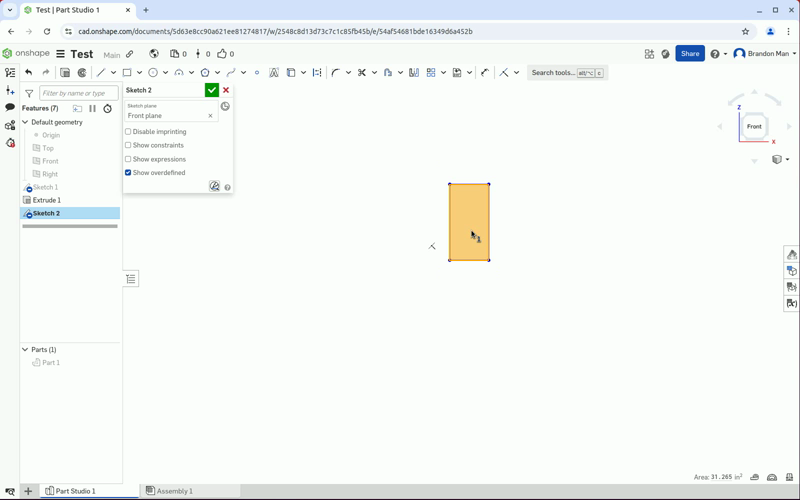
scroll(-6)
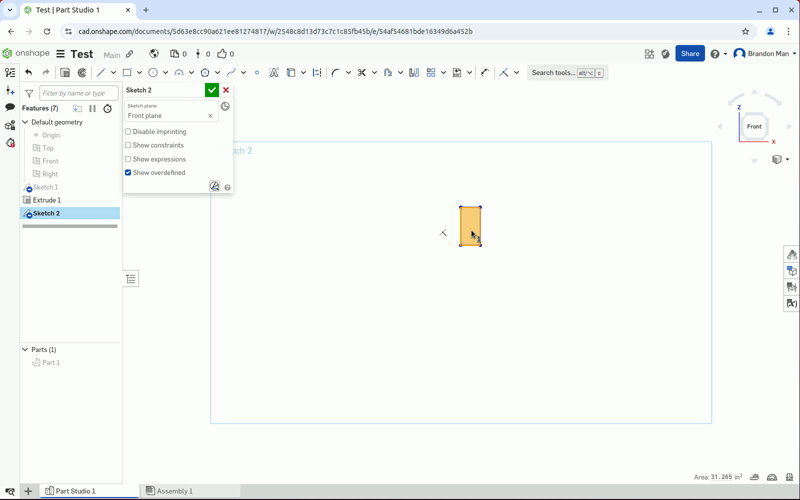
mouse_move(73, 352)
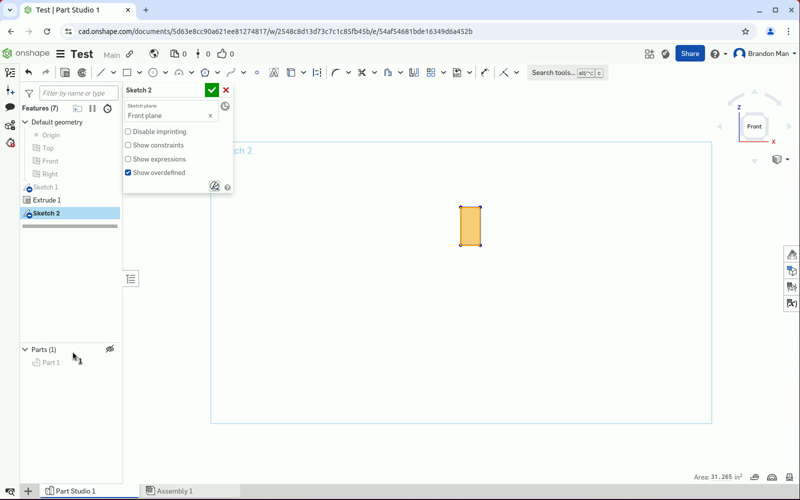
key(shift+y)
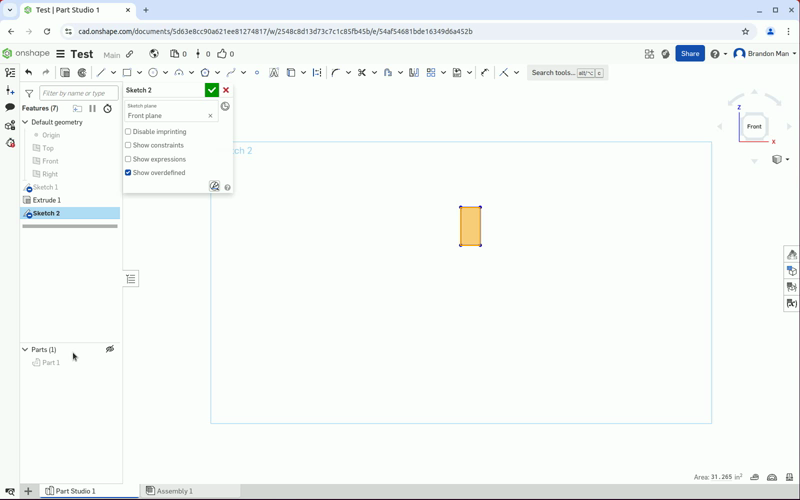
key(shift+e)
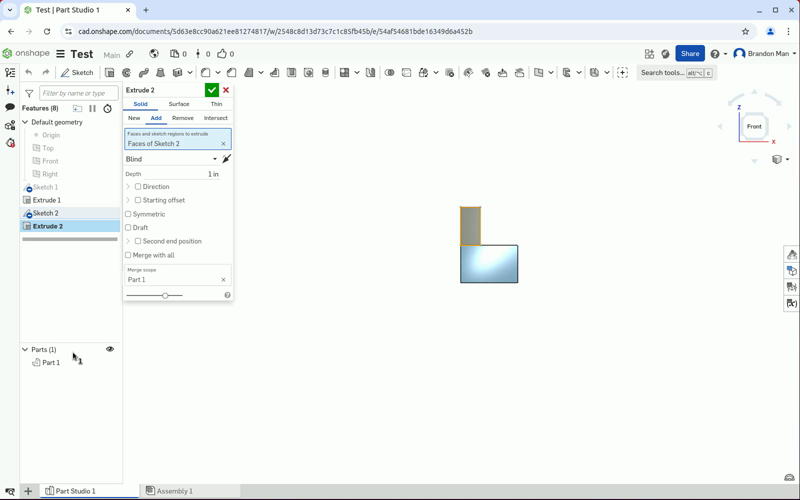
mouse_move(143, 106)
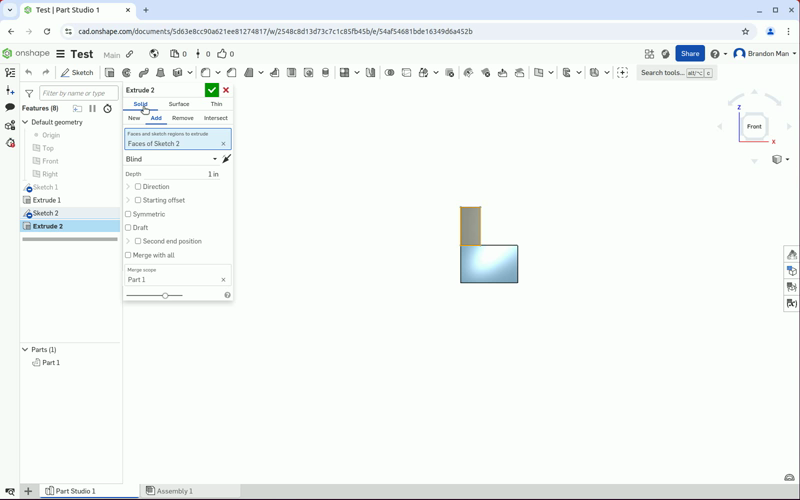
click(143, 106)
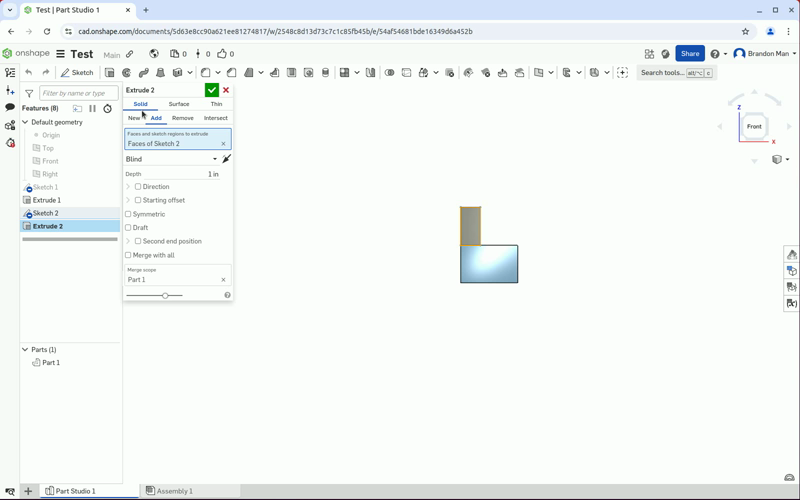
mouse_move(137, 120)
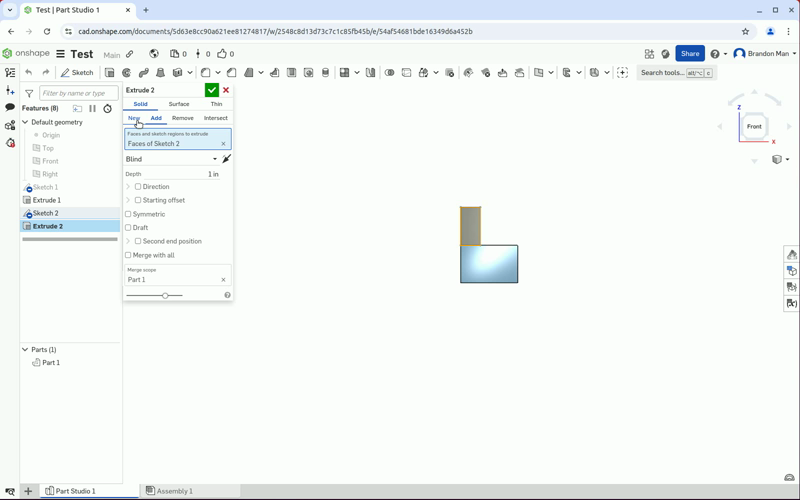
click(137, 120)
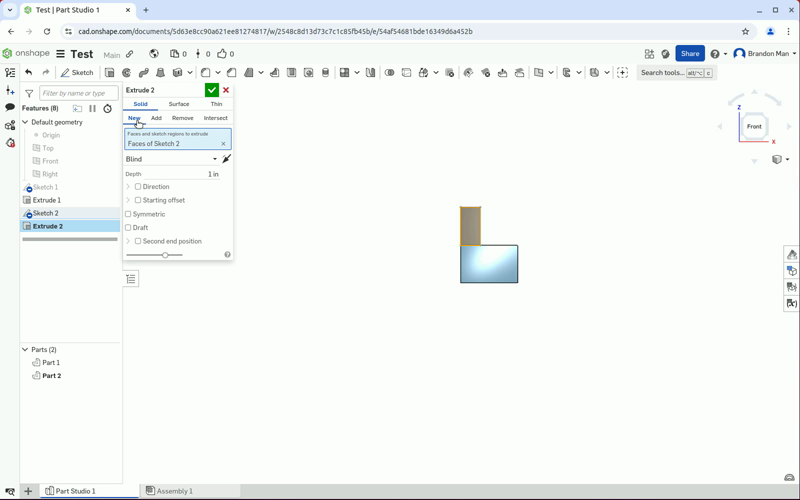
key(tab, 4)
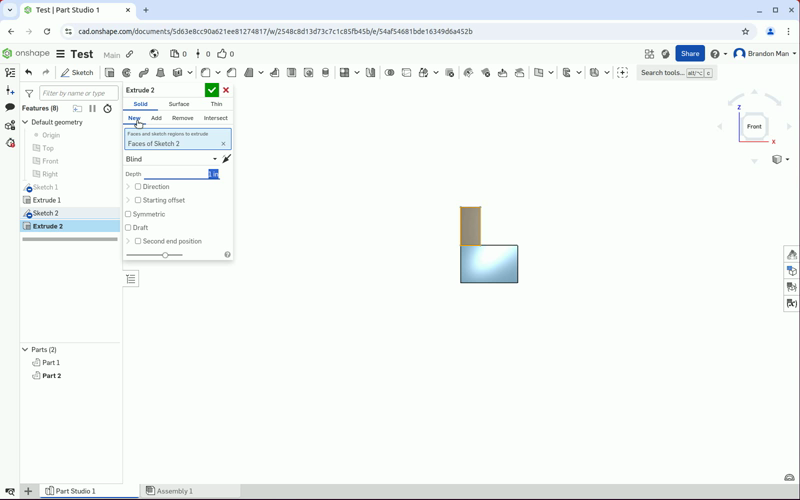
text(11.554)
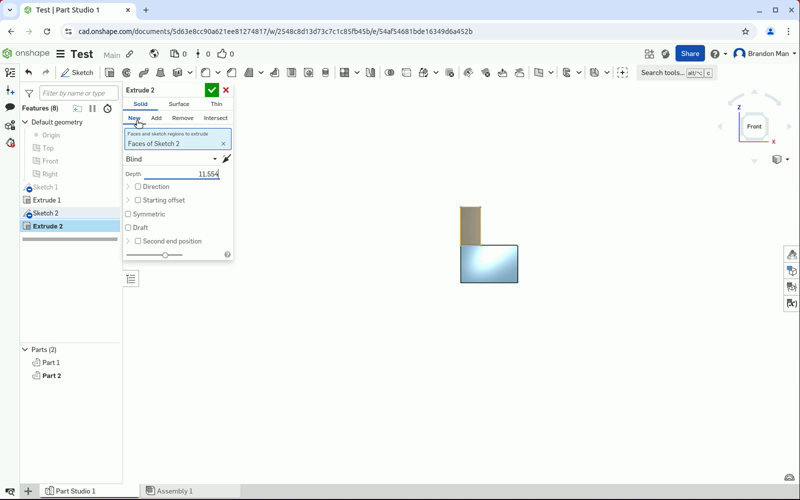
key(enter)
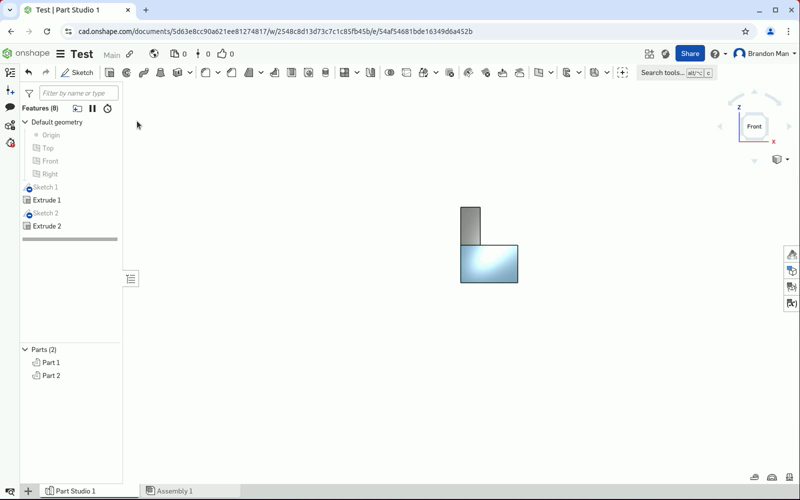
key(shift+h)
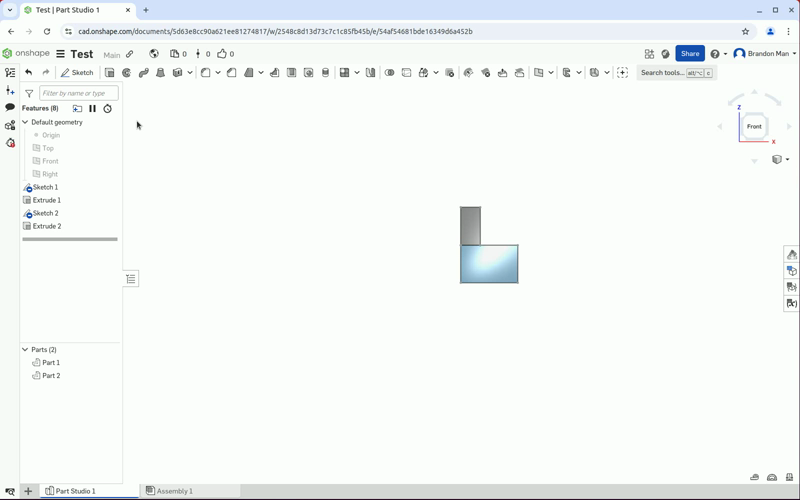
key(shift+h)
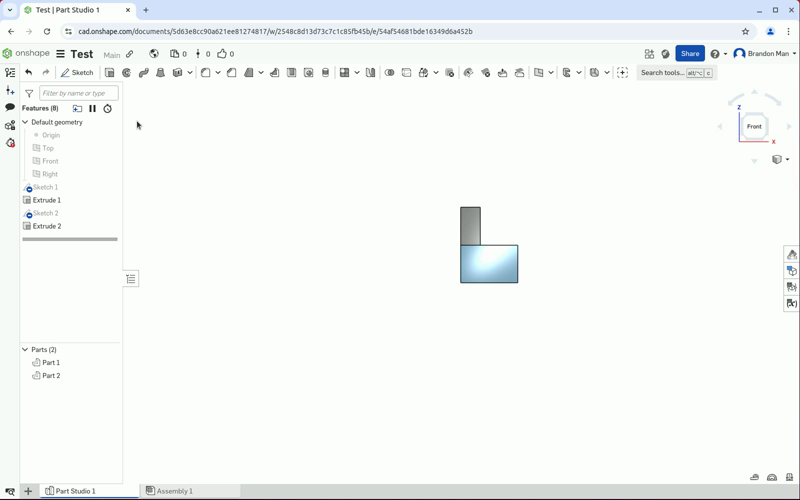
mouse_move(73, 189)
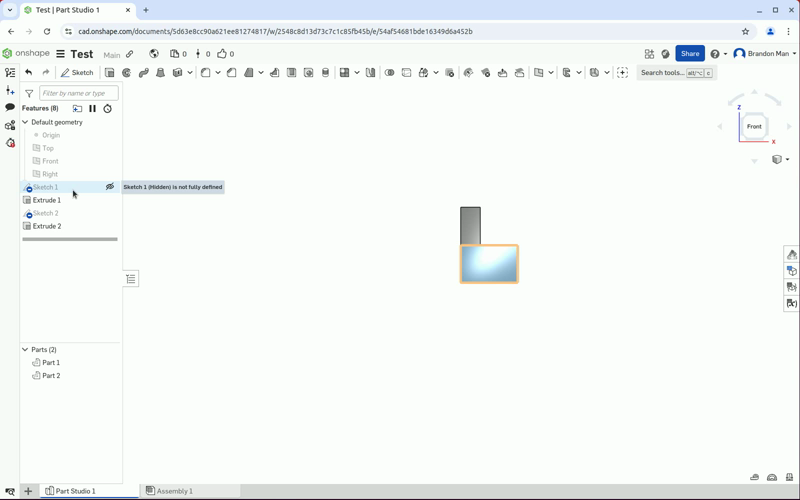
click(73, 189)
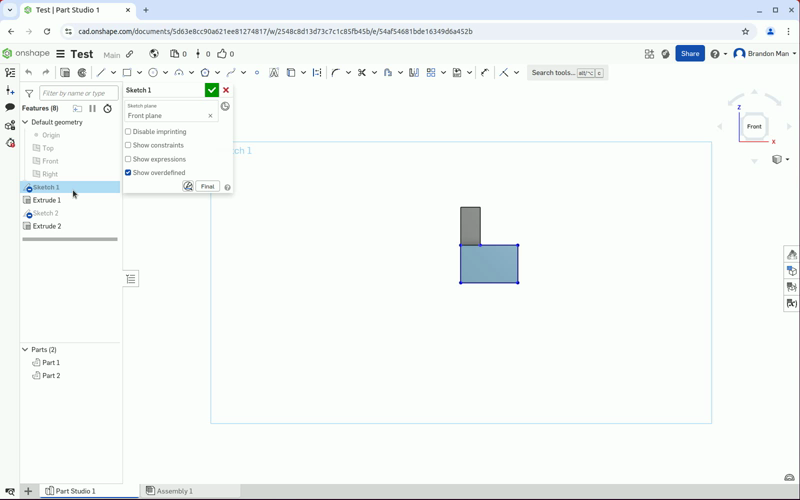
mouse_move(229, 92)
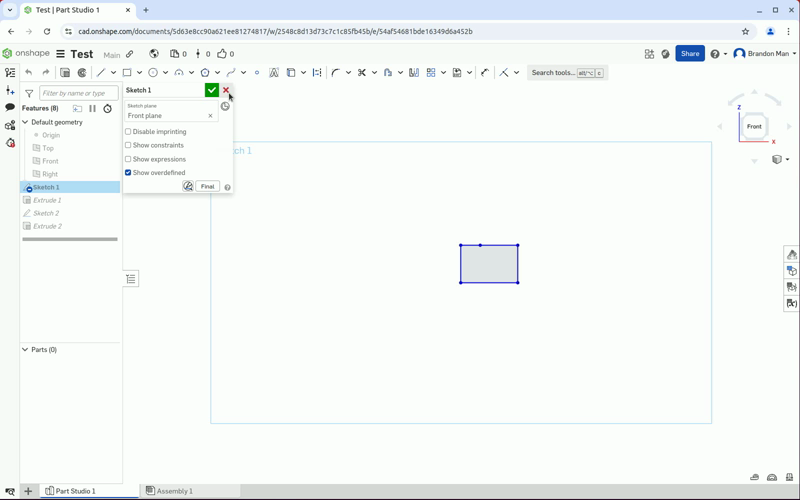
click(229, 92)
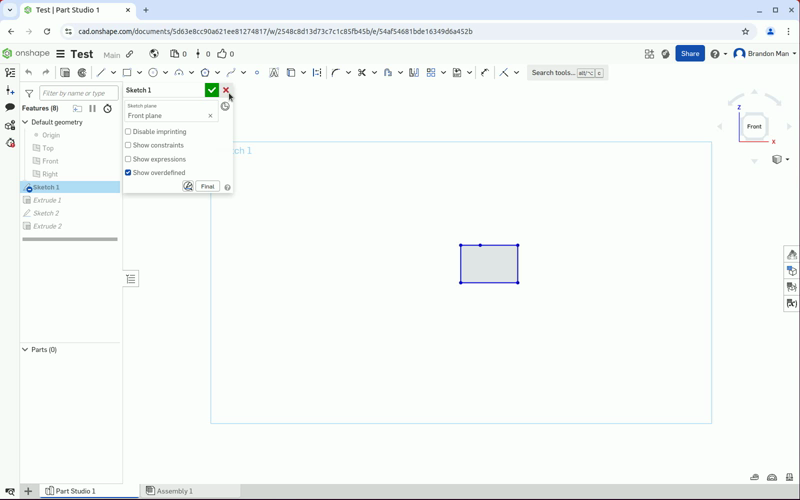
key(shift+s)
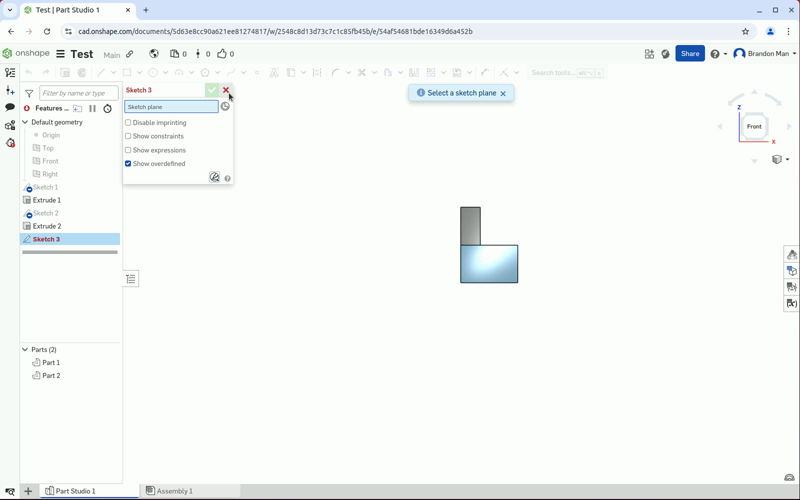
mouse_move(73, 163)
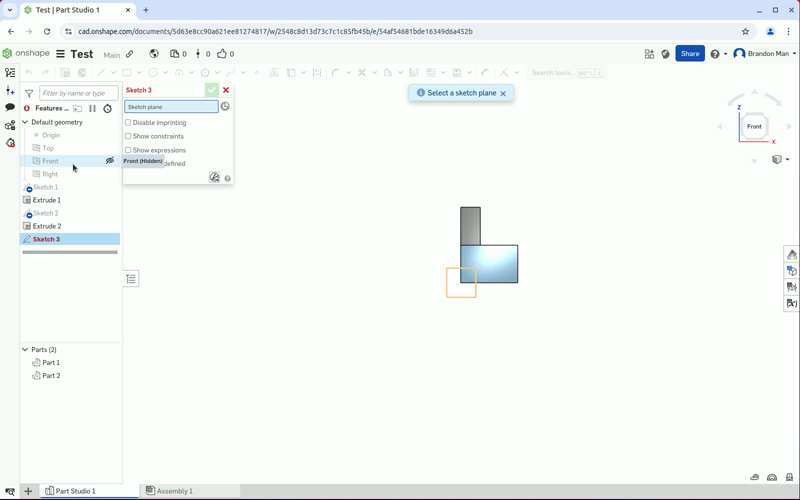
click(73, 163)
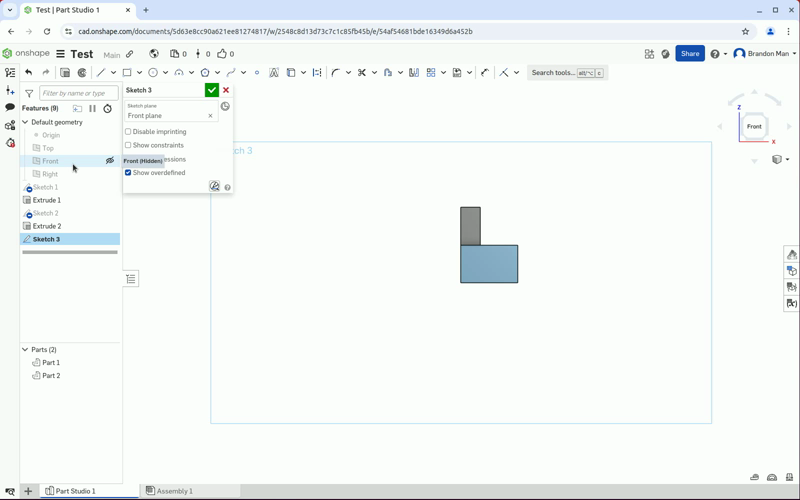
mouse_move(73, 352)
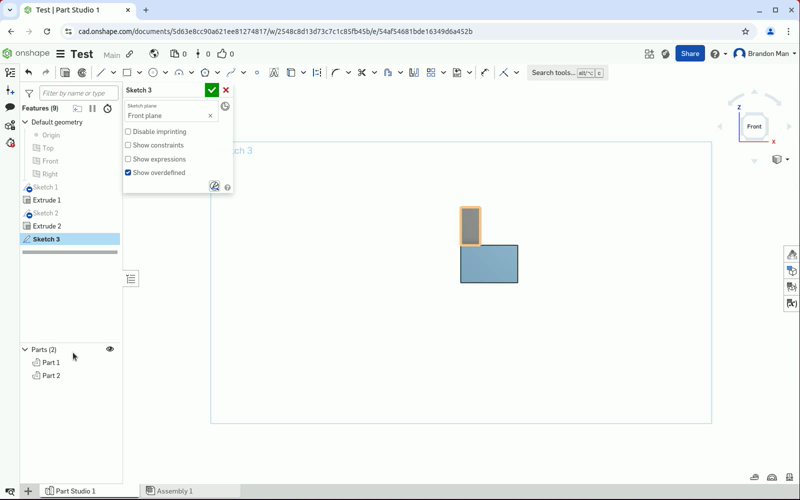
key(y)
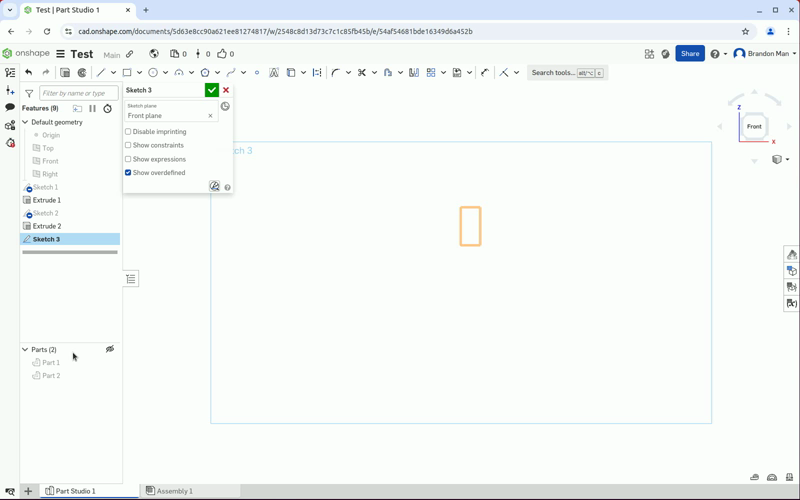
key(l)
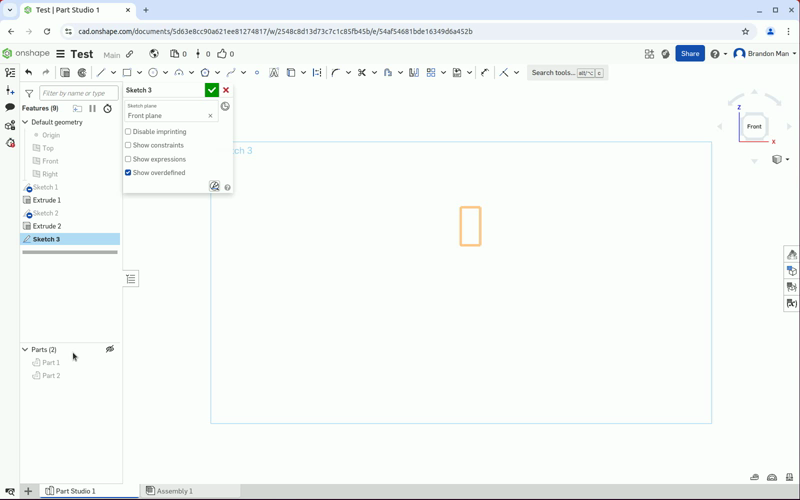
key_down(shift)
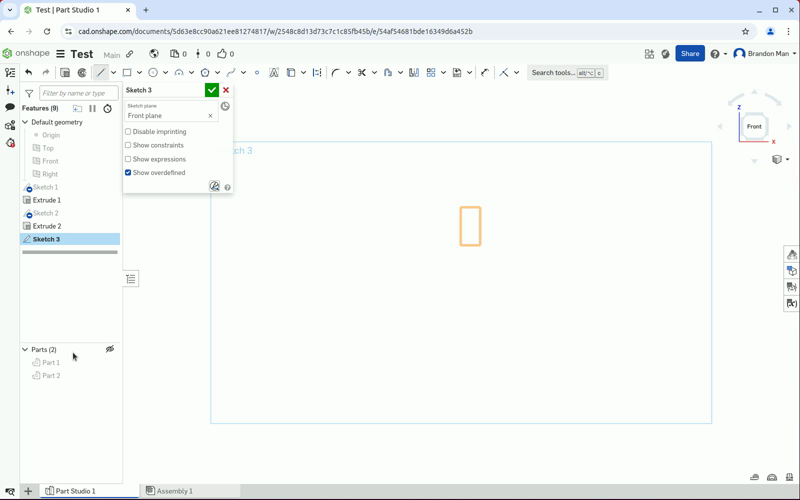
mouse_move(516, 282)
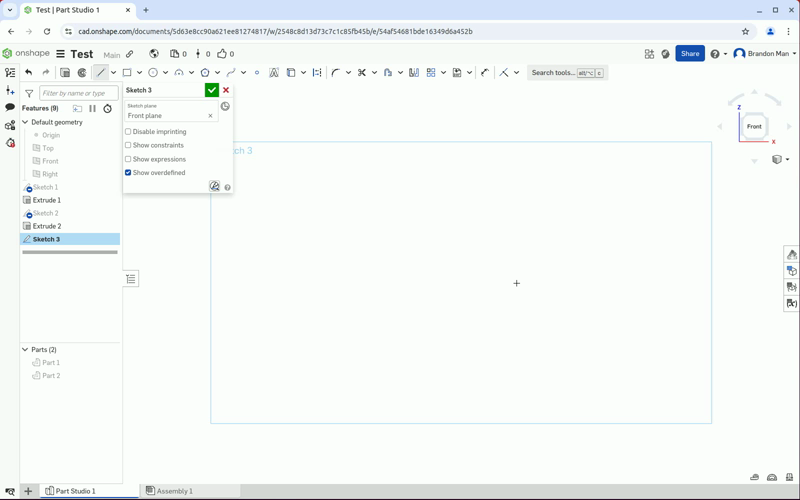
click(516, 282)
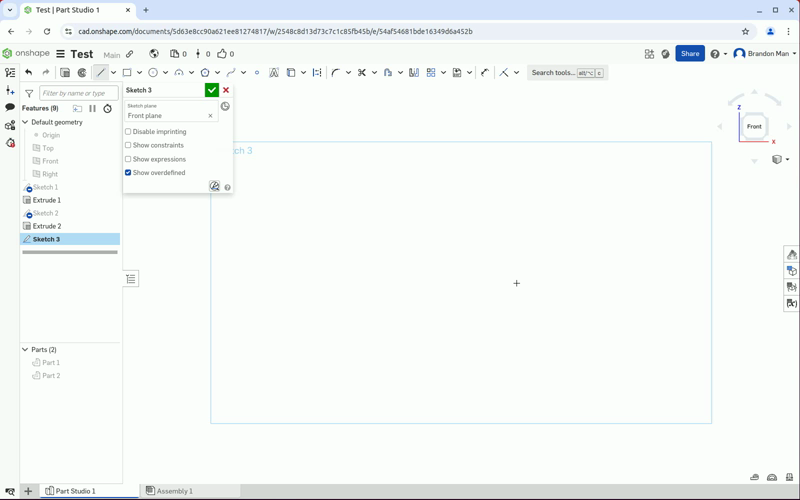
key_up(shift)
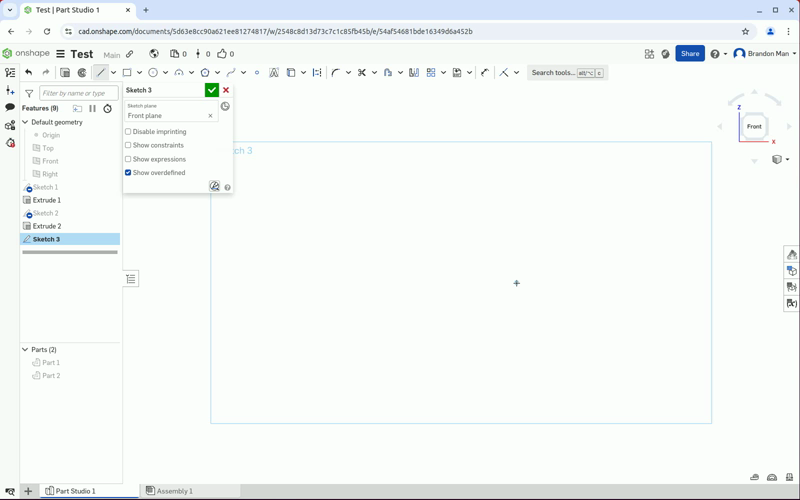
key_down(shift)
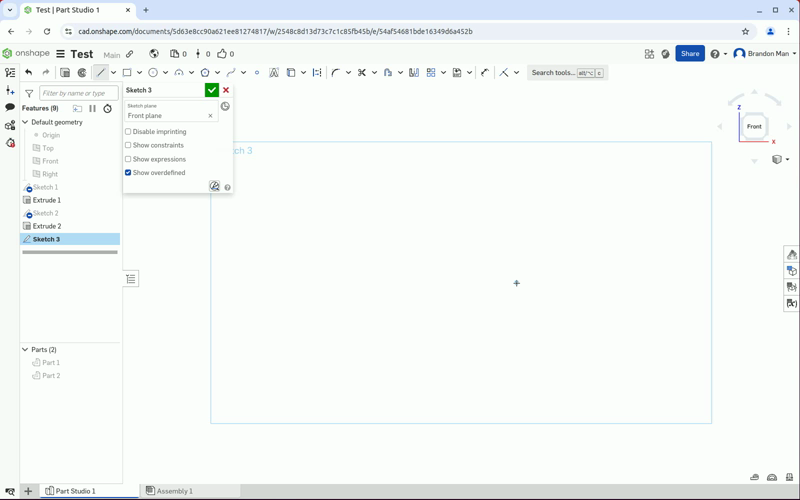
mouse_move(546, 282)
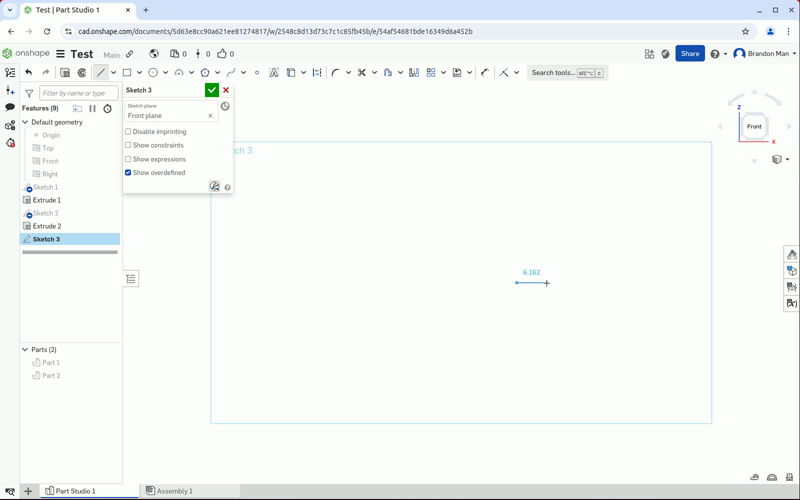
mouse_move(573, 282)
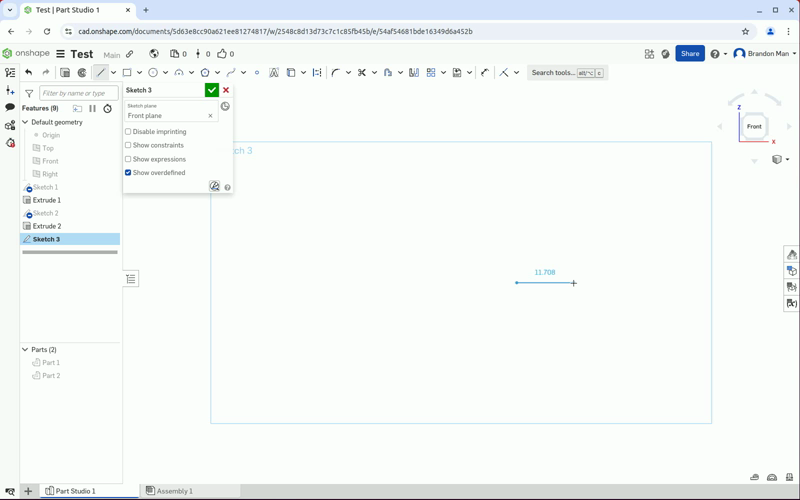
click(573, 282)
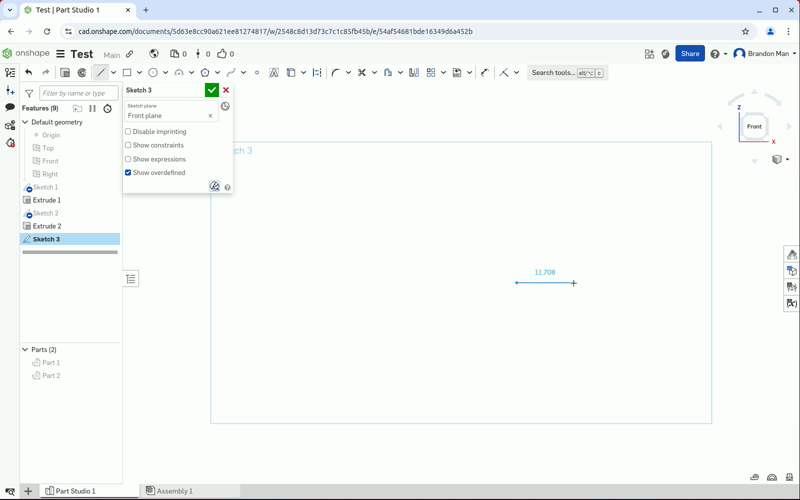
key_up(shift)
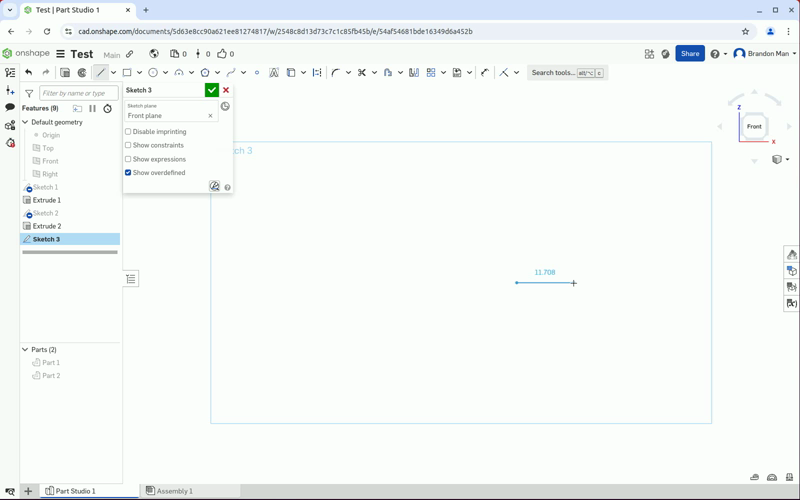
key_down(shift)
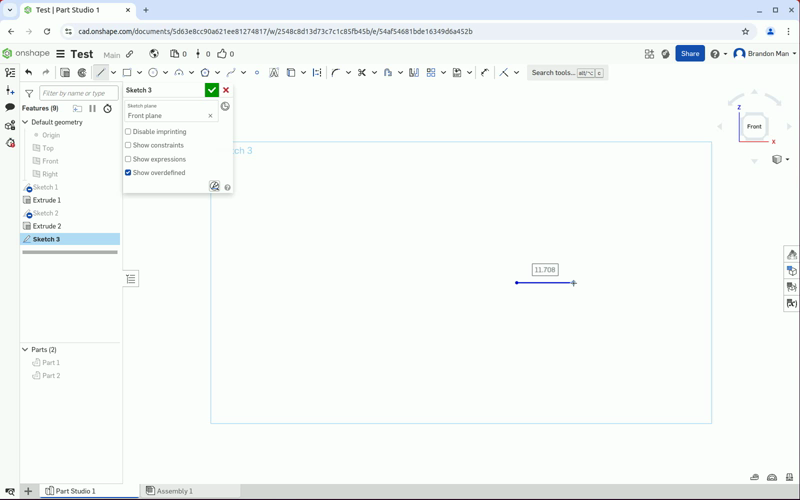
mouse_move(589, 282)
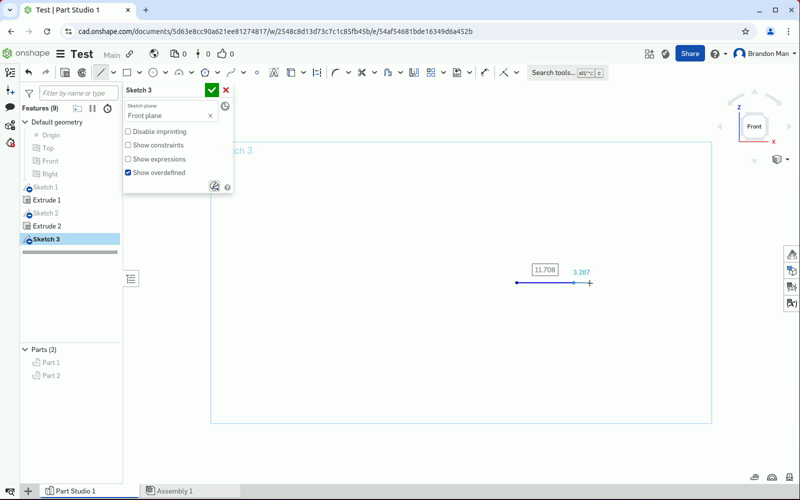
mouse_move(573, 245)
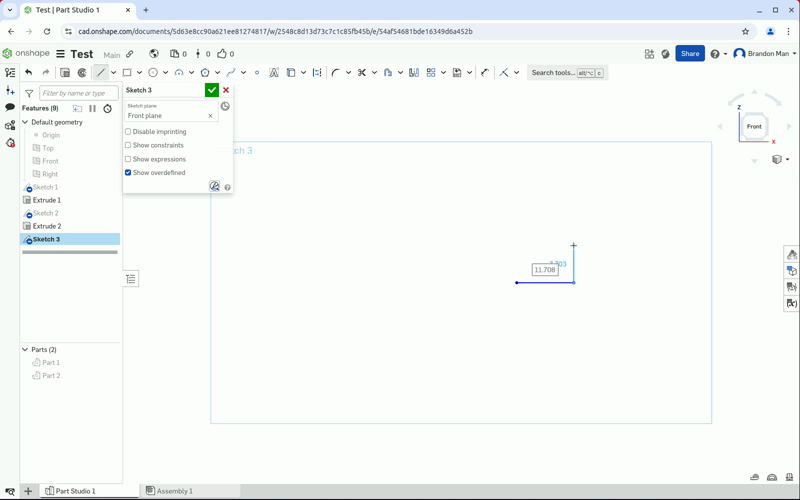
click(573, 245)
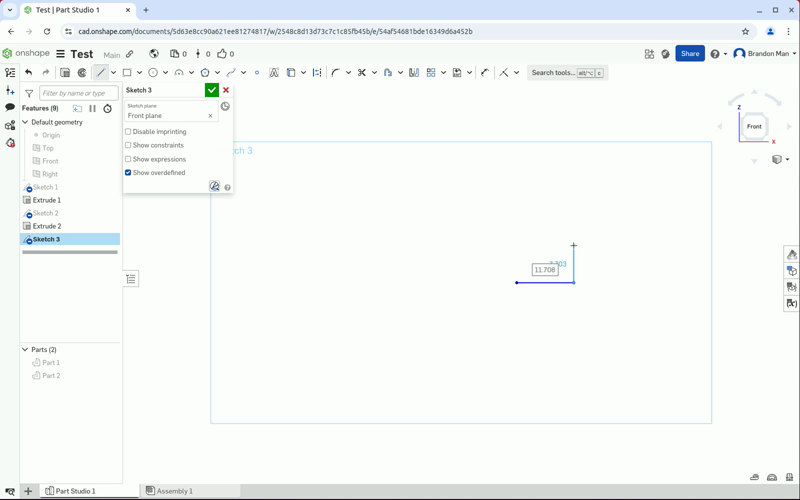
key_up(shift)
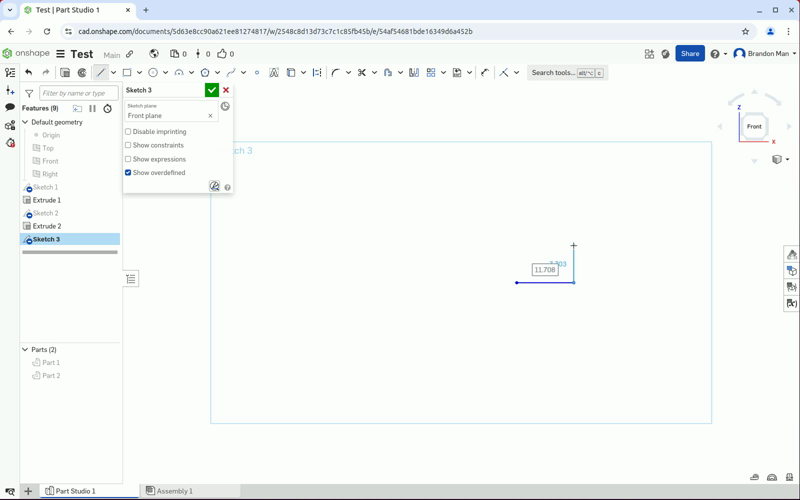
key_down(shift)
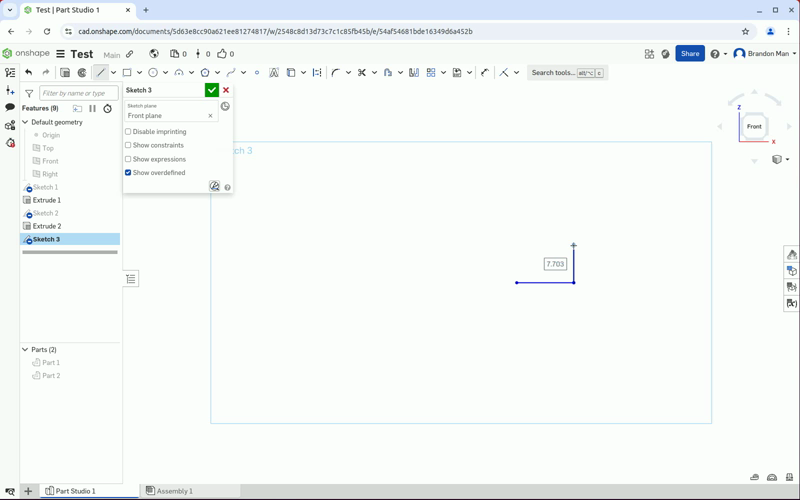
mouse_move(589, 245)
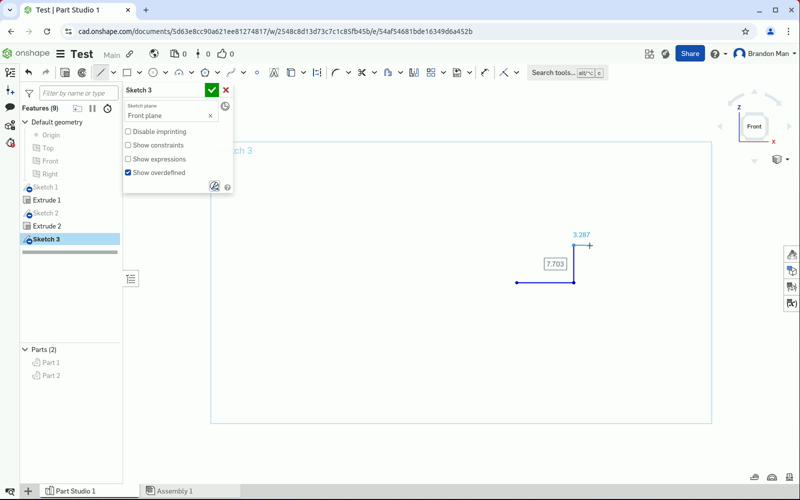
mouse_move(516, 245)
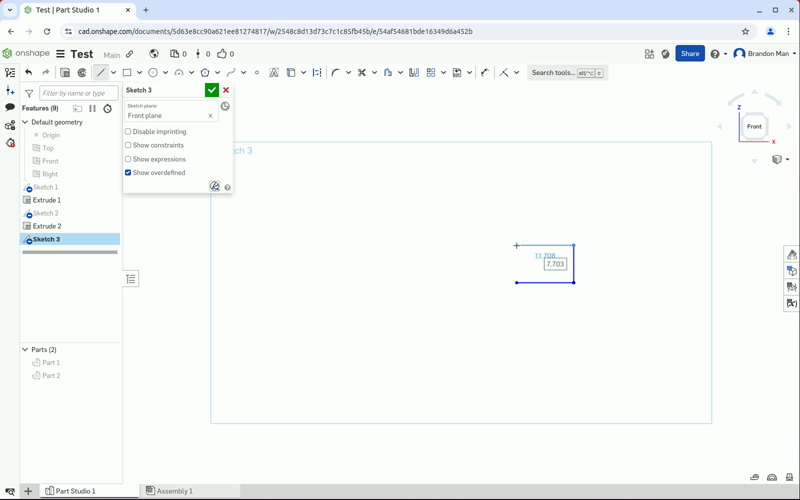
click(516, 245)
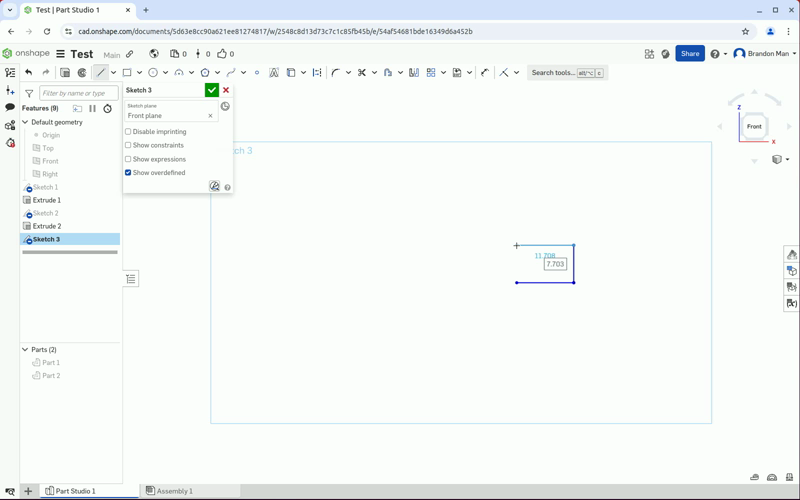
key_up(shift)
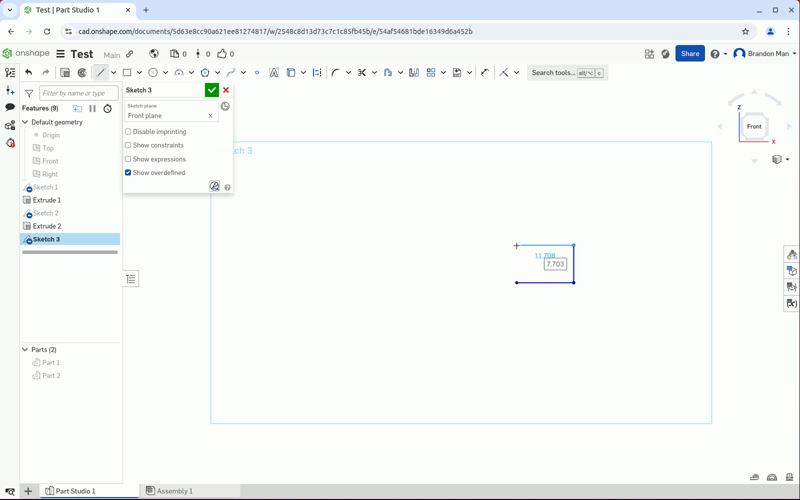
mouse_move(546, 245)
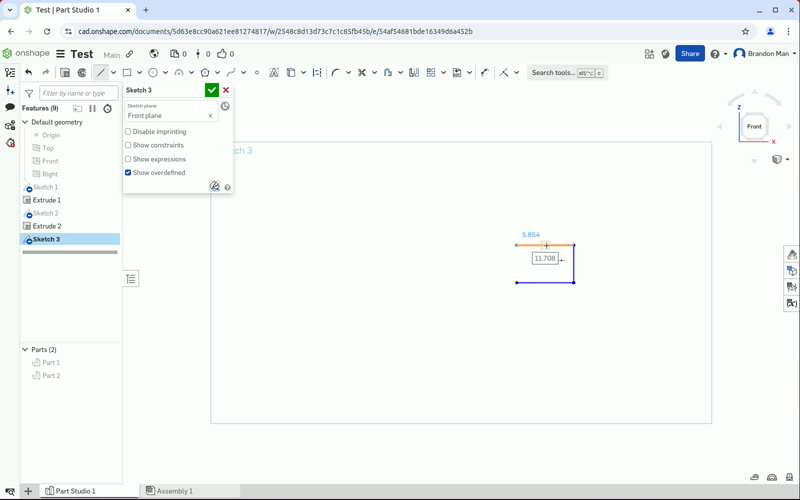
key_down(shift)
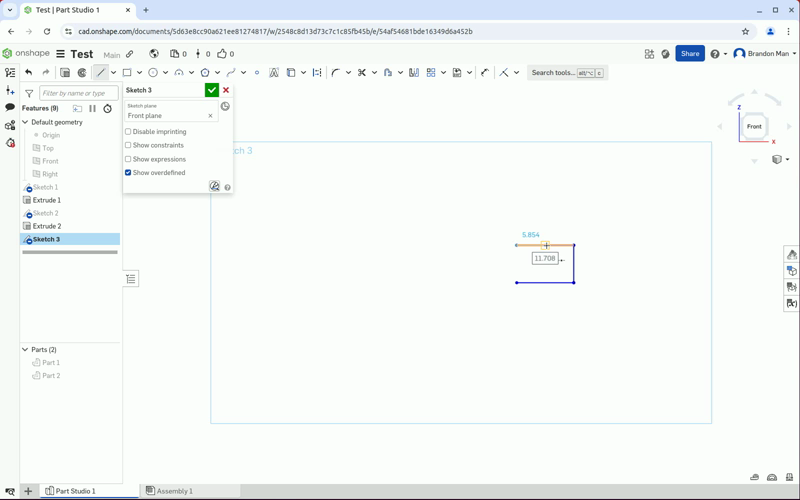
mouse_move(516, 282)
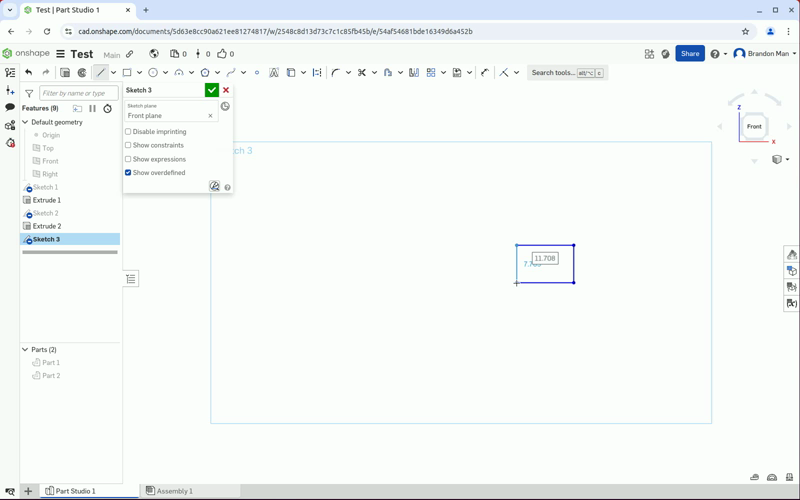
key_up(shift)
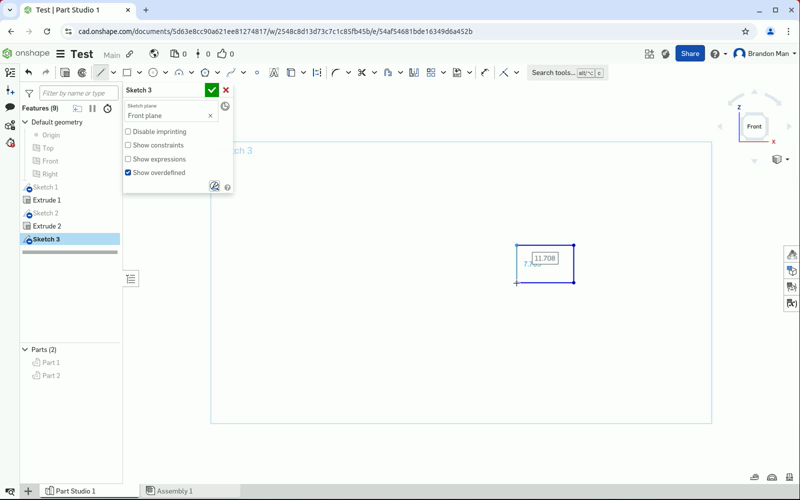
click(516, 282)
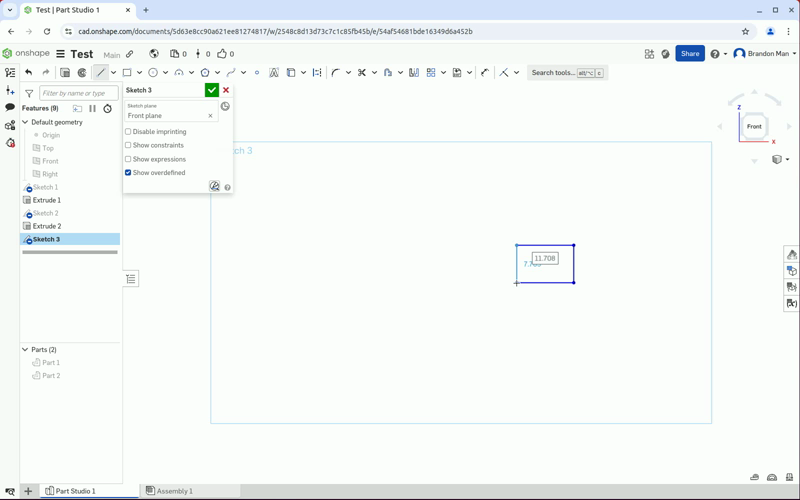
key(esc)
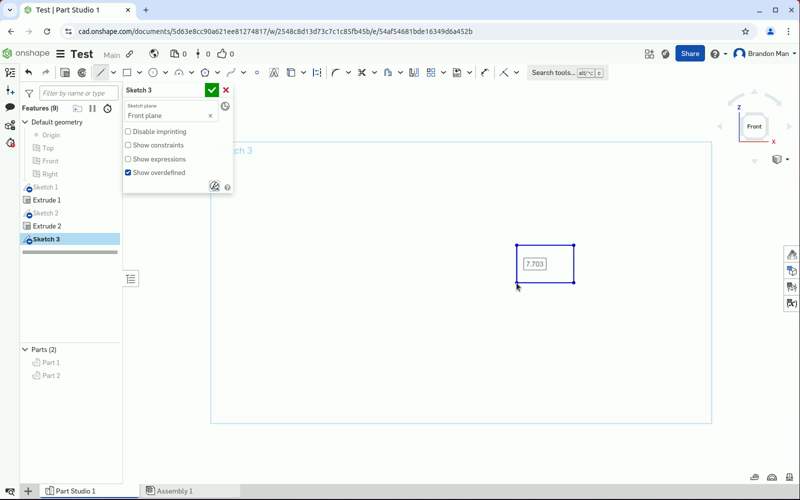
mouse_move(520, 264)
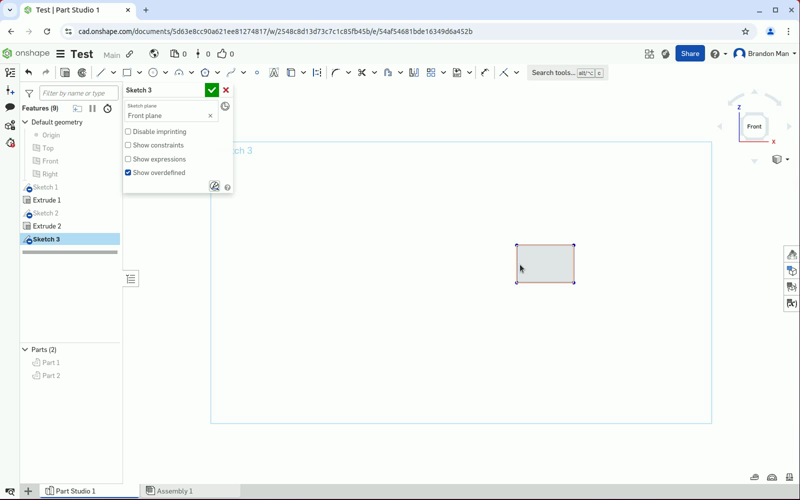
click(520, 264)
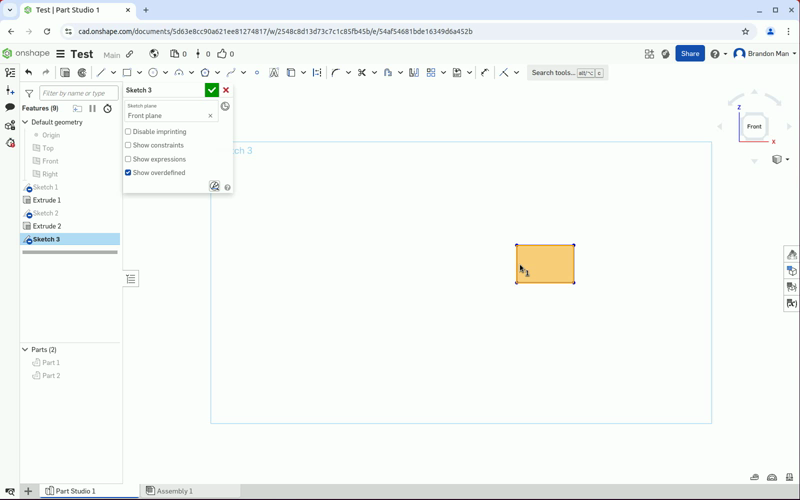
mouse_move(73, 352)
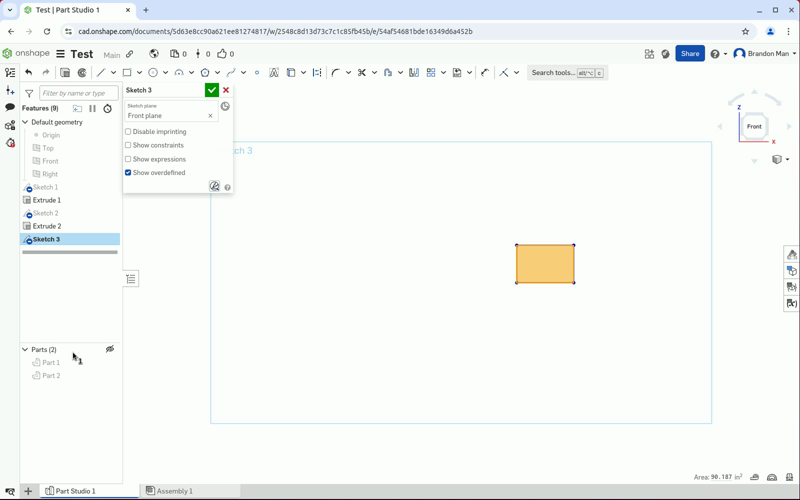
key(shift+y)
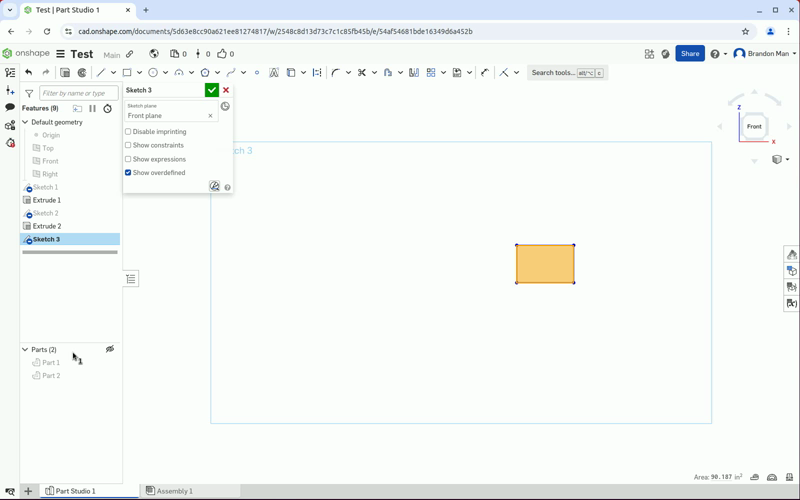
key(shift+e)
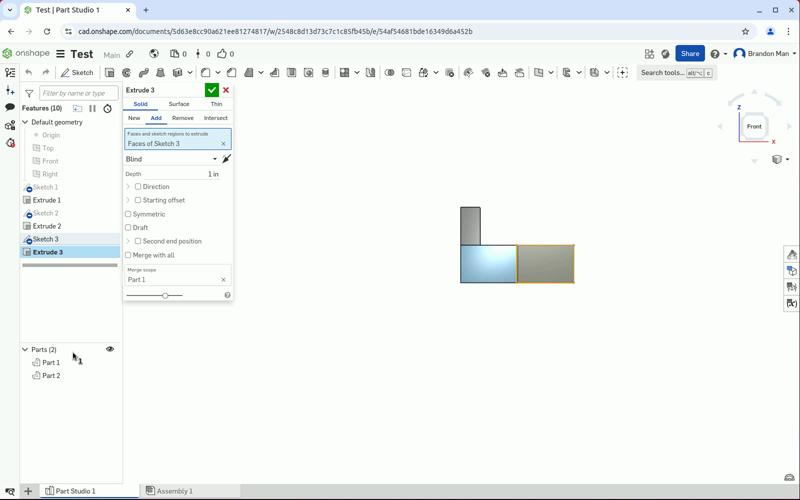
mouse_move(143, 106)
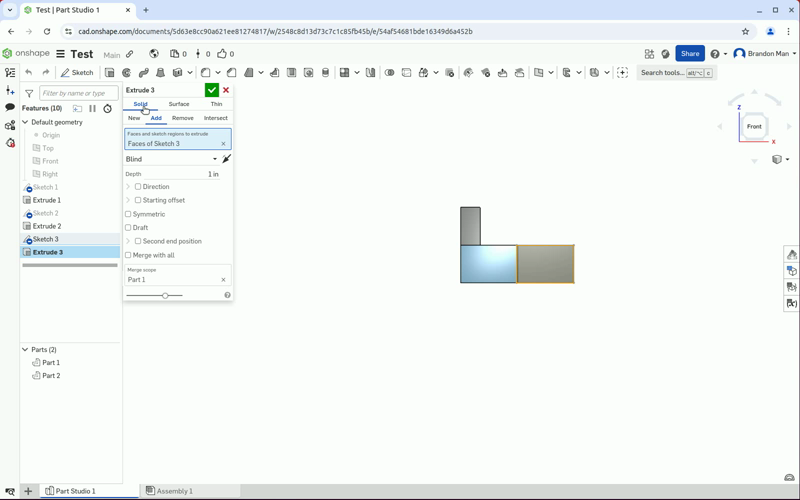
click(143, 106)
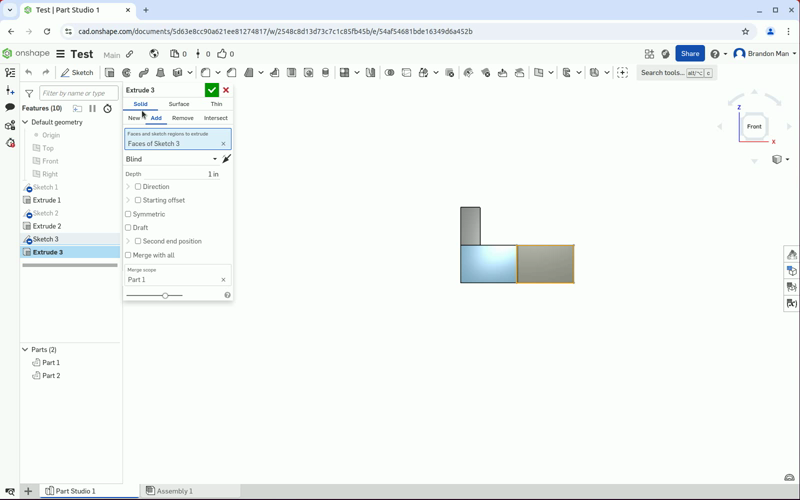
mouse_move(137, 120)
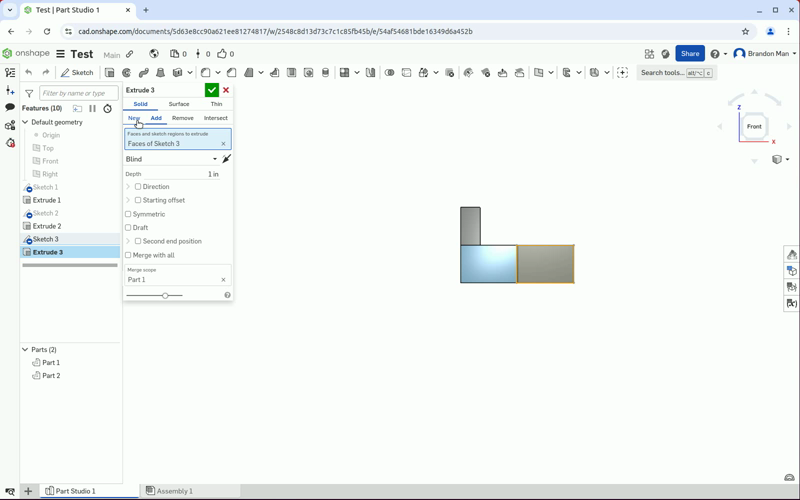
click(137, 120)
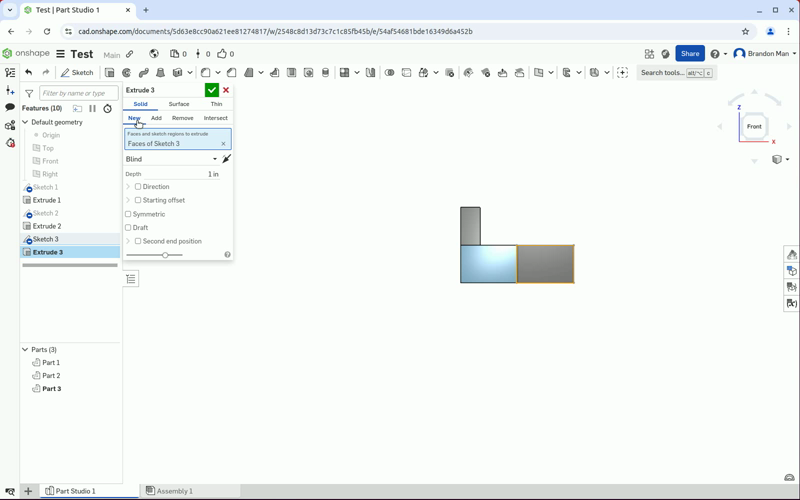
key(tab, 4)
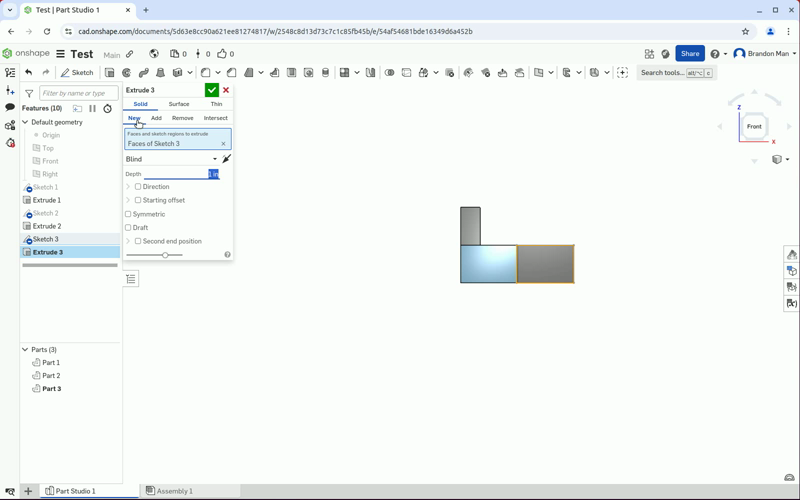
text(7.703)
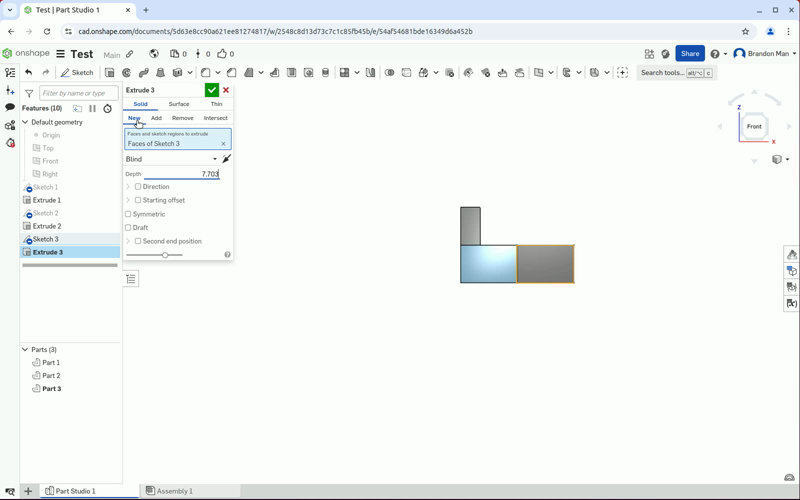
key(enter)
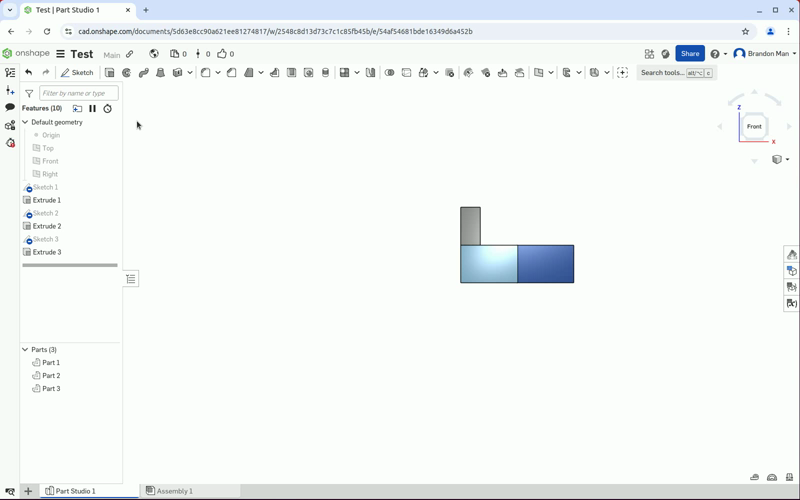
key(shift+h)
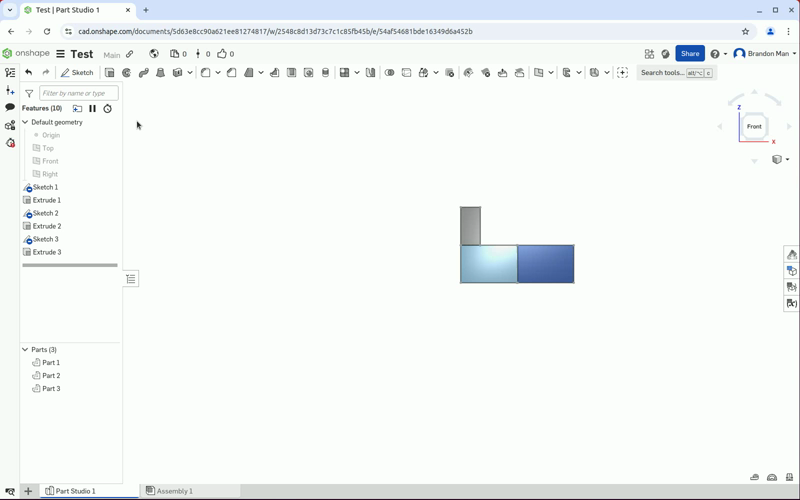
key(shift+h)
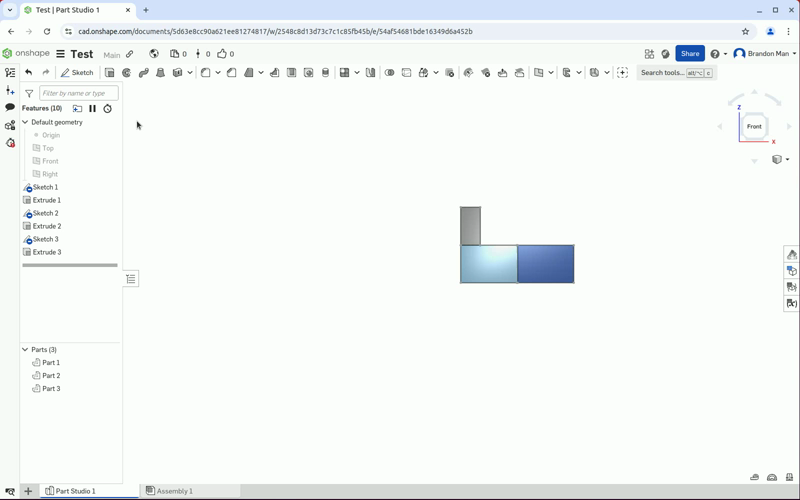
key(shift+7)
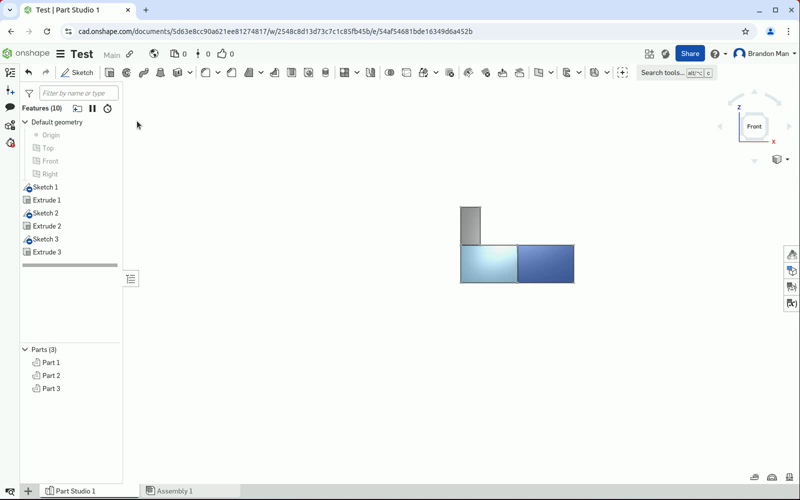
key(left, 2)
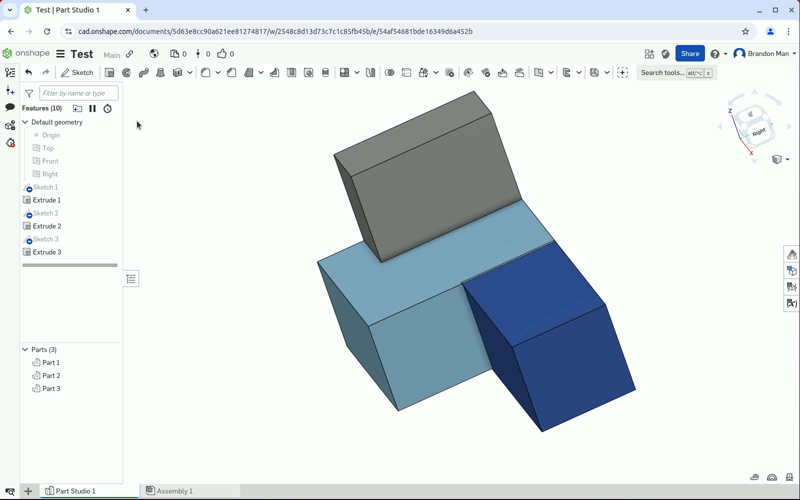
key(down, 2)
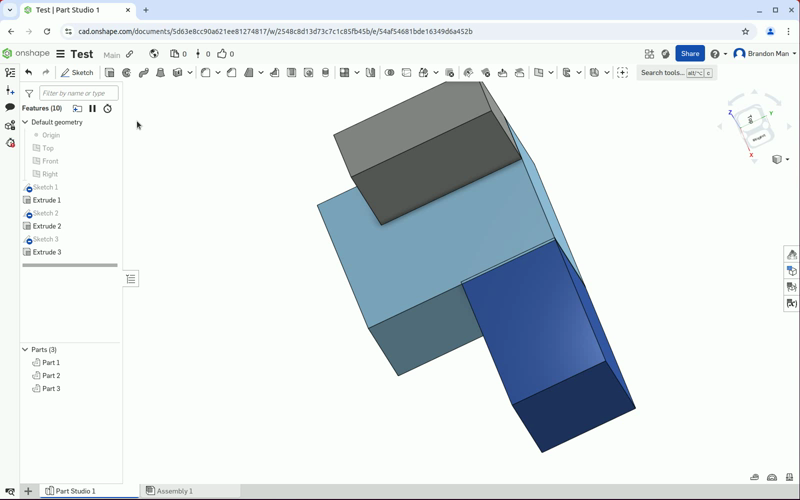
key(up, 2)
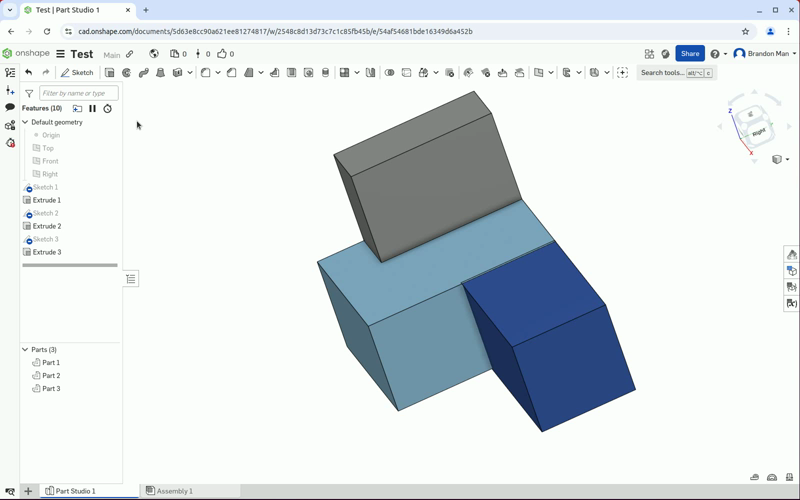
key(right, 2)
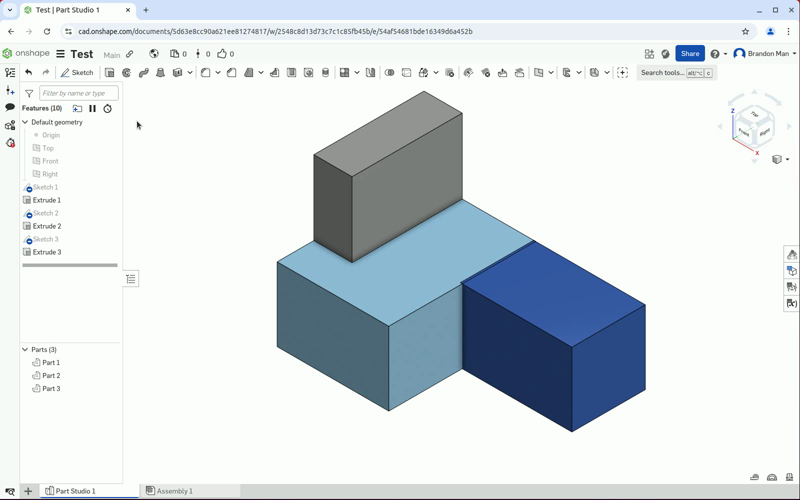
mouse_move(73, 189)
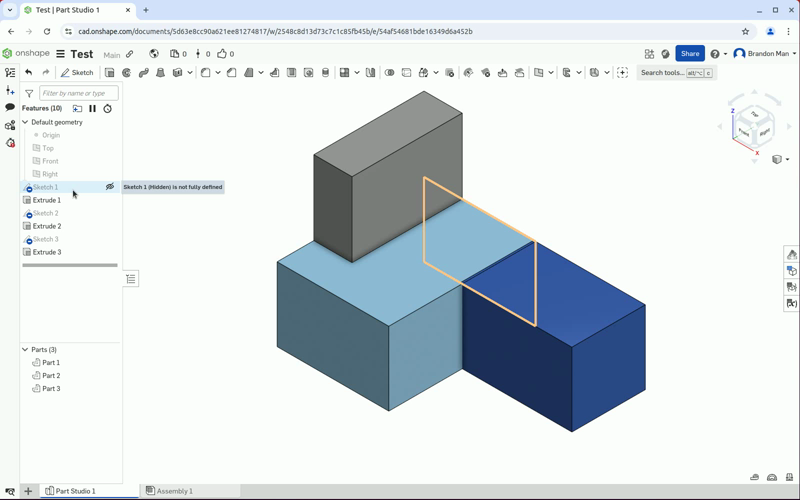
click(73, 189)